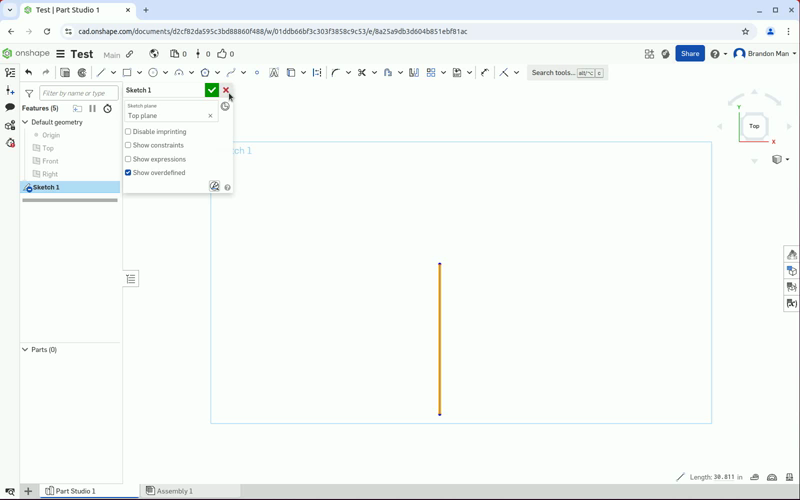
key(shift+h)
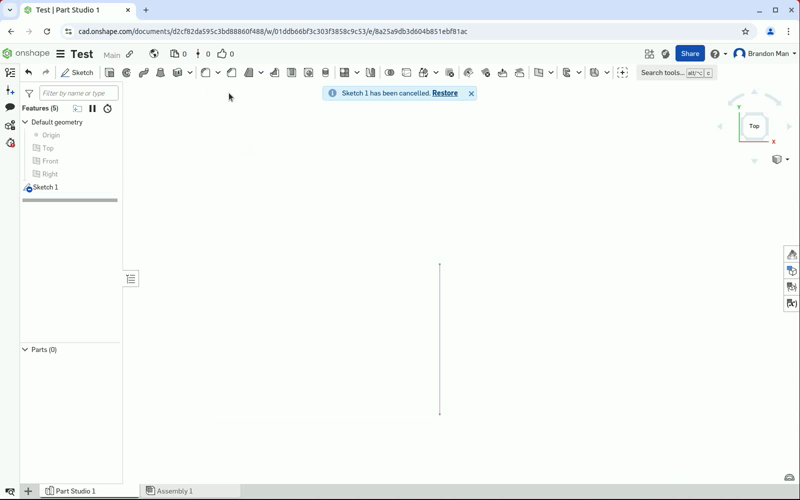
key(shift+s)
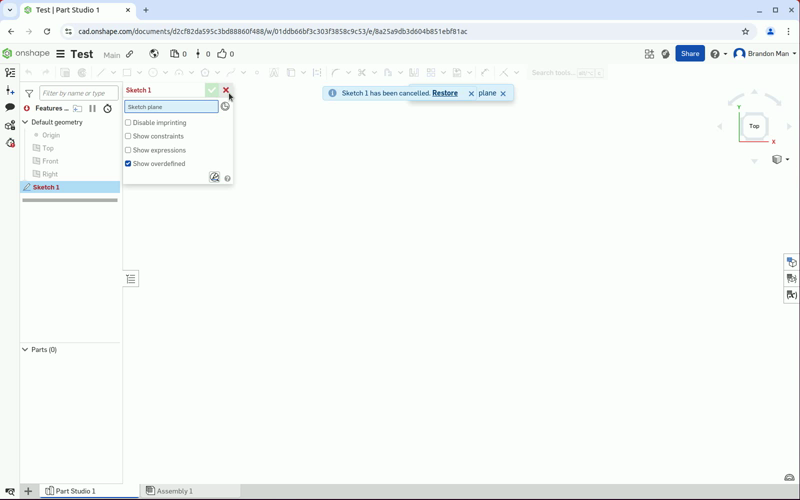
mouse_move(73, 150)
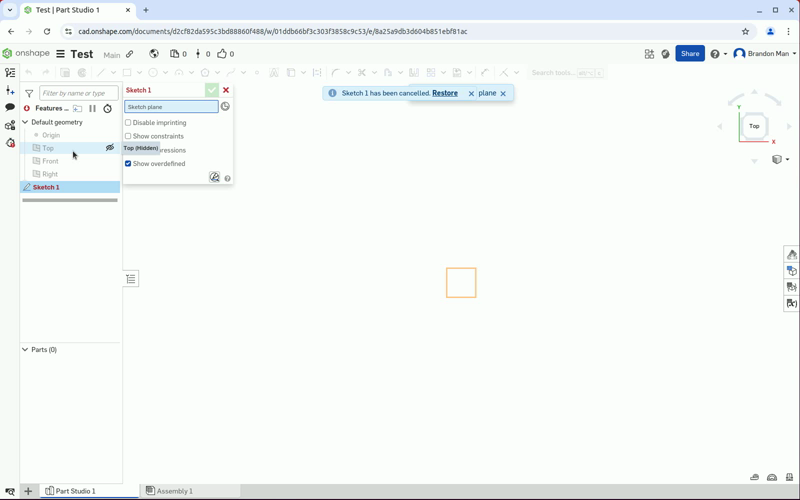
click(73, 150)
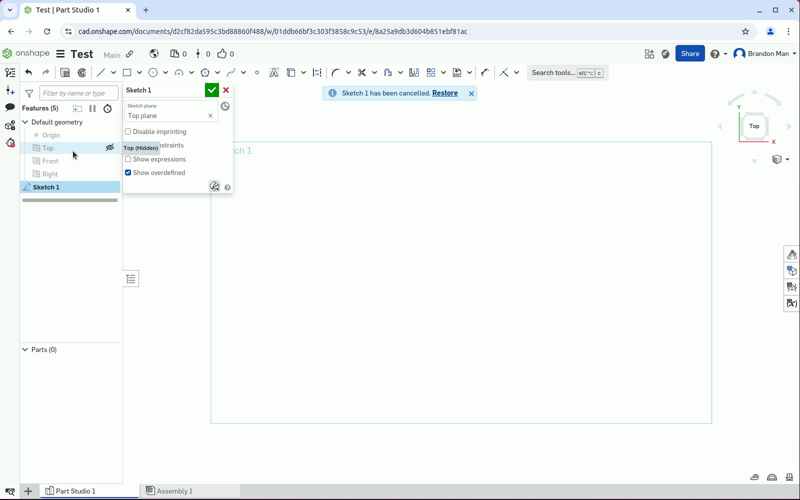
mouse_move(73, 352)
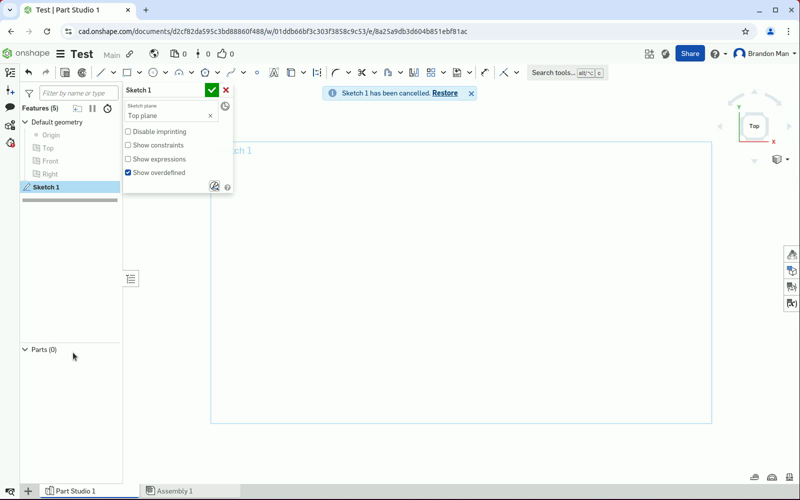
key(y)
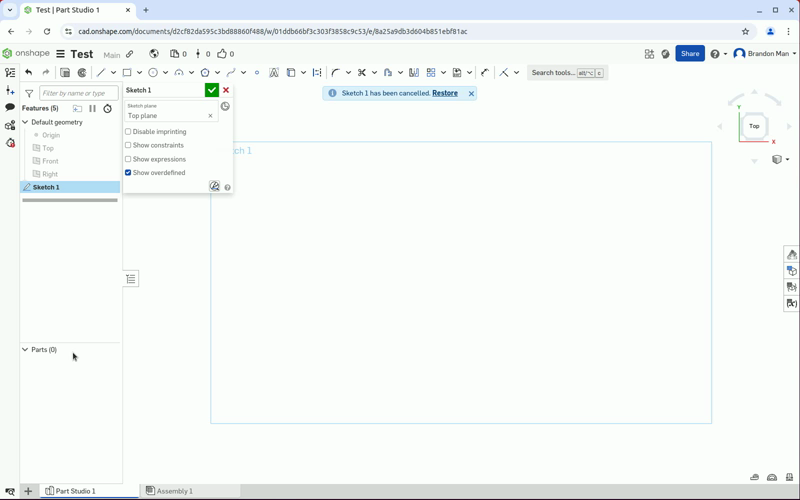
key(a)
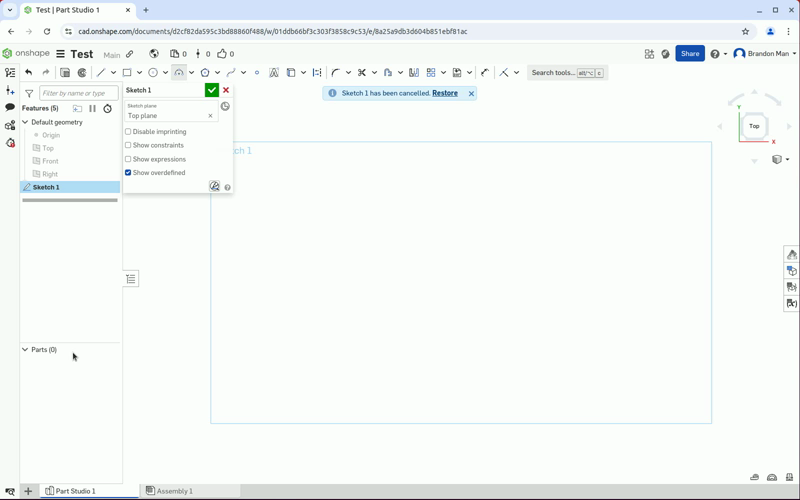
key_down(shift)
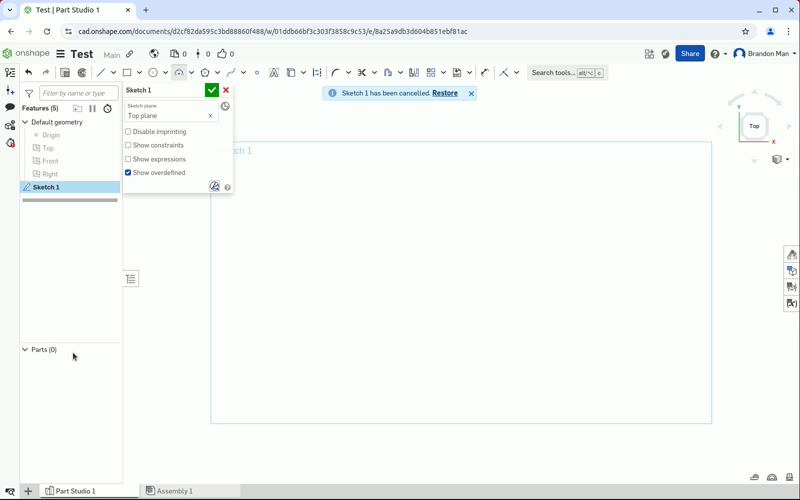
mouse_move(477, 301)
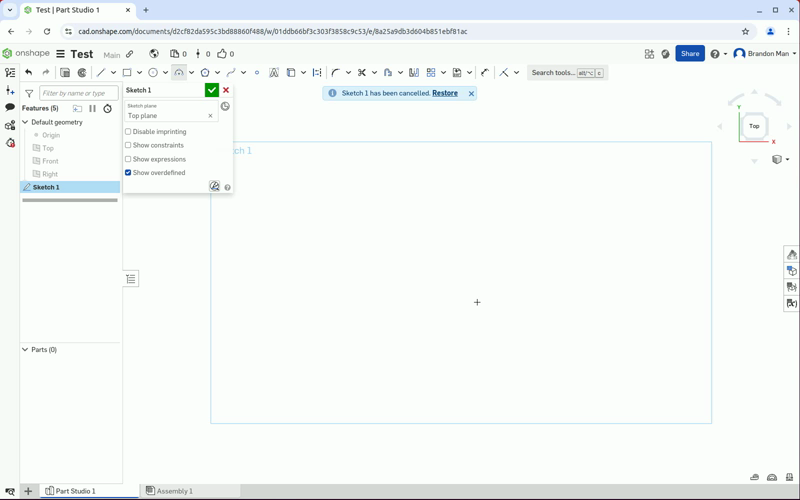
click(477, 301)
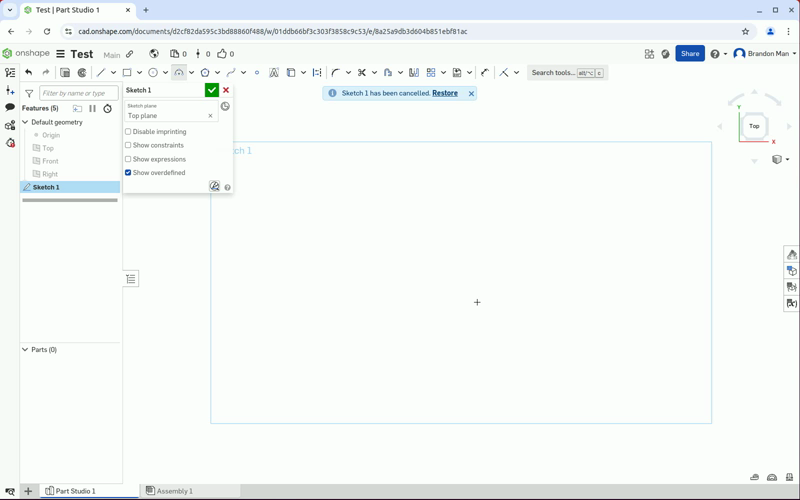
key_up(shift)
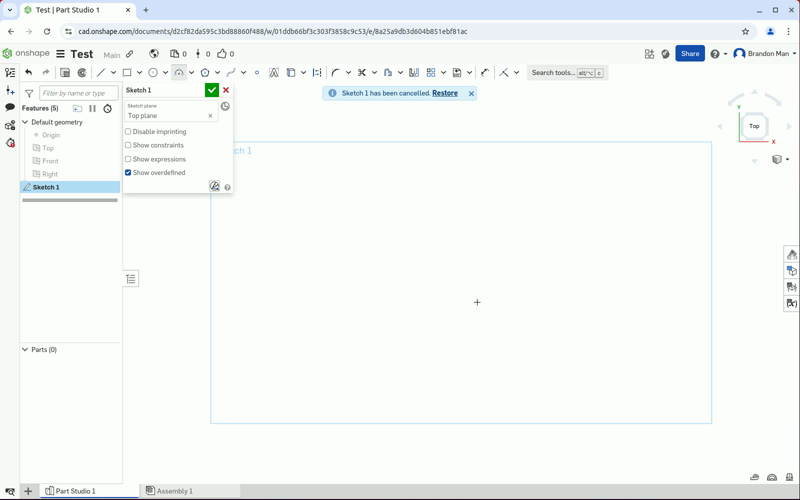
key_down(shift)
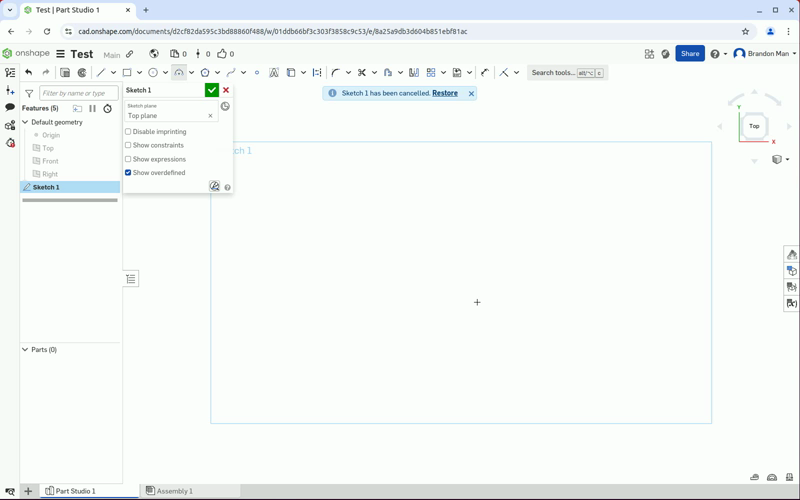
mouse_move(497, 293)
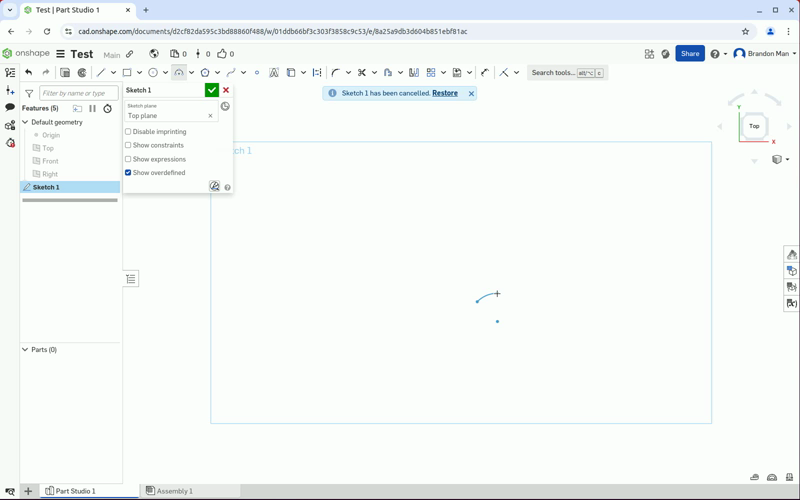
click(497, 293)
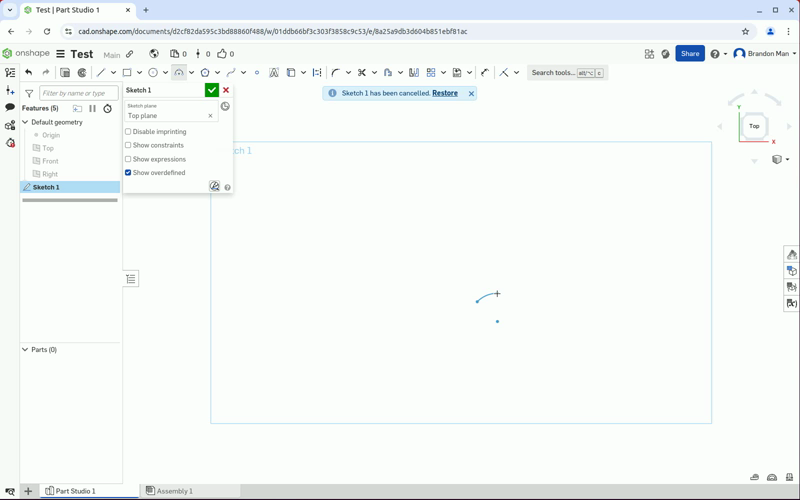
mouse_move(486, 295)
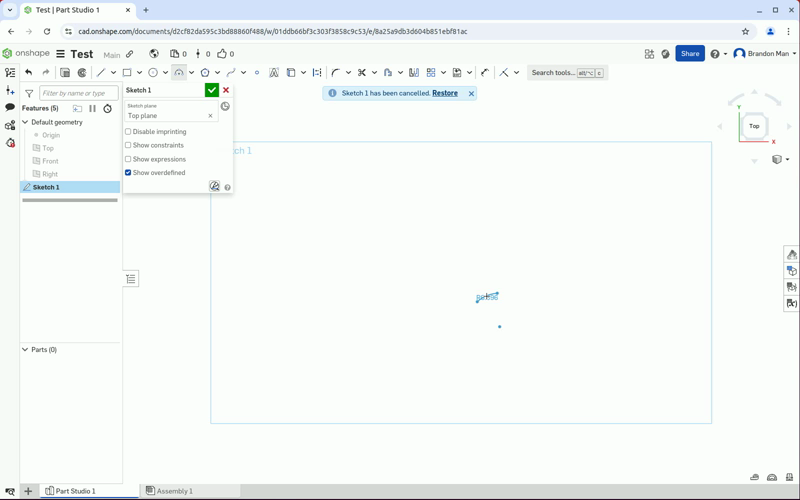
click(486, 295)
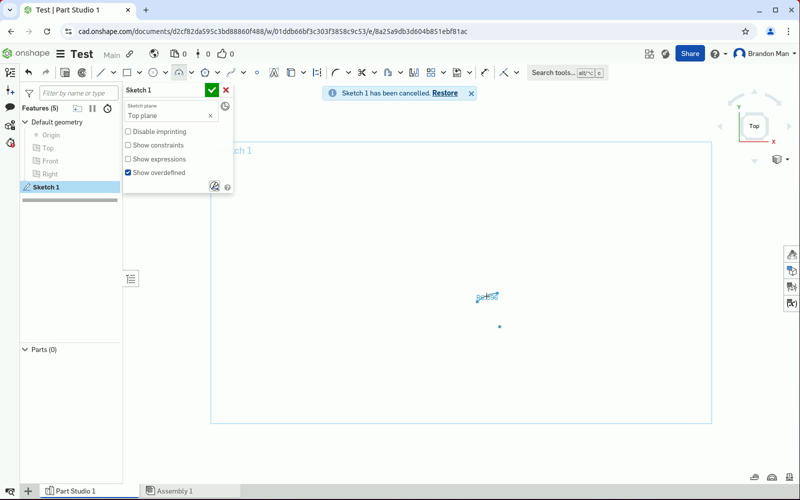
key_up(shift)
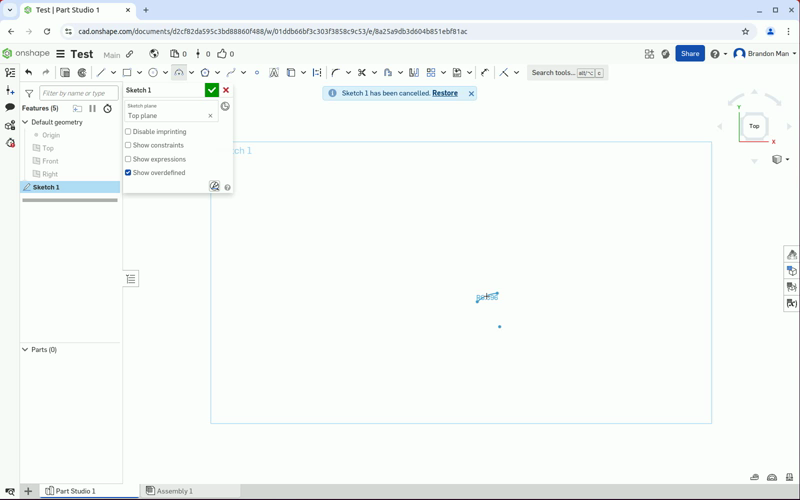
key(esc)
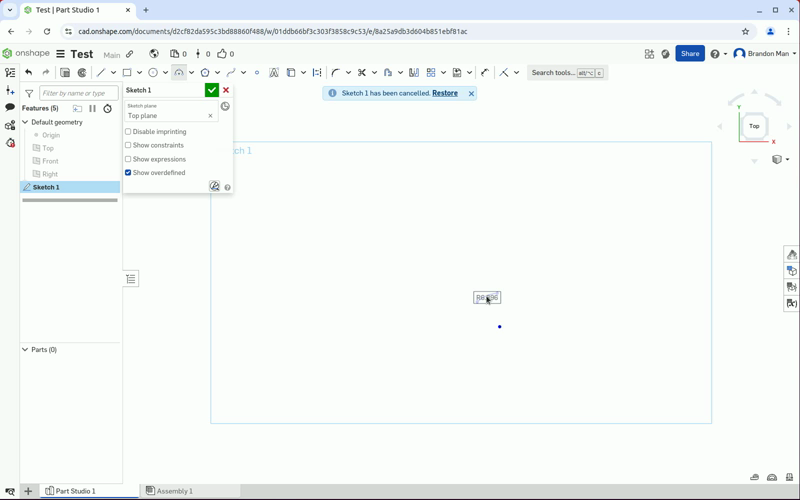
key(l)
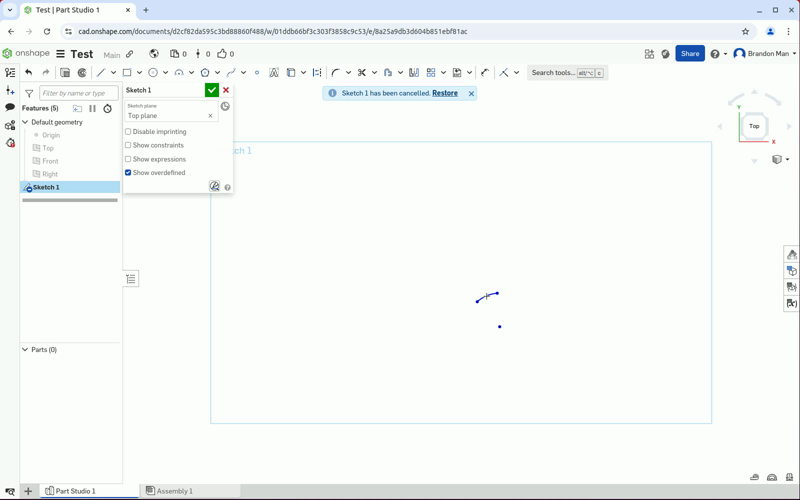
mouse_move(497, 293)
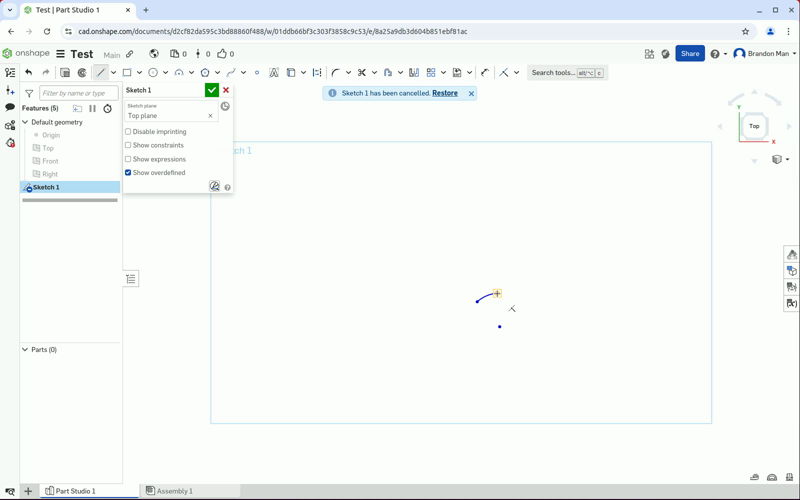
click(497, 293)
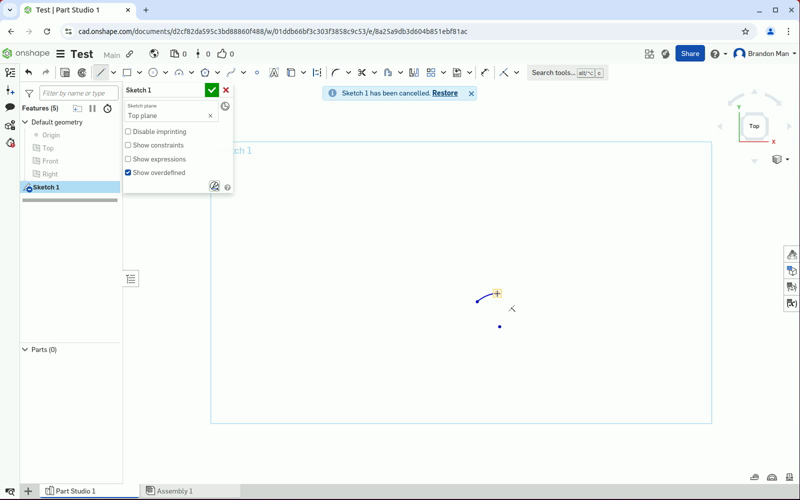
key_down(shift)
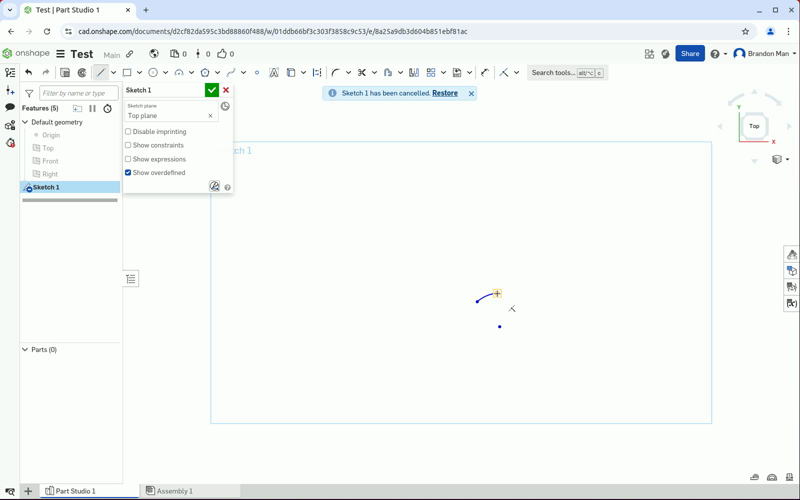
mouse_move(573, 293)
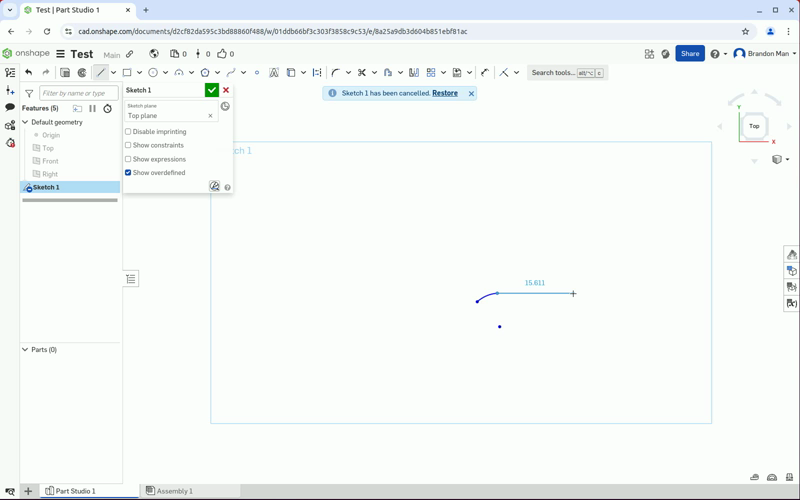
click(573, 293)
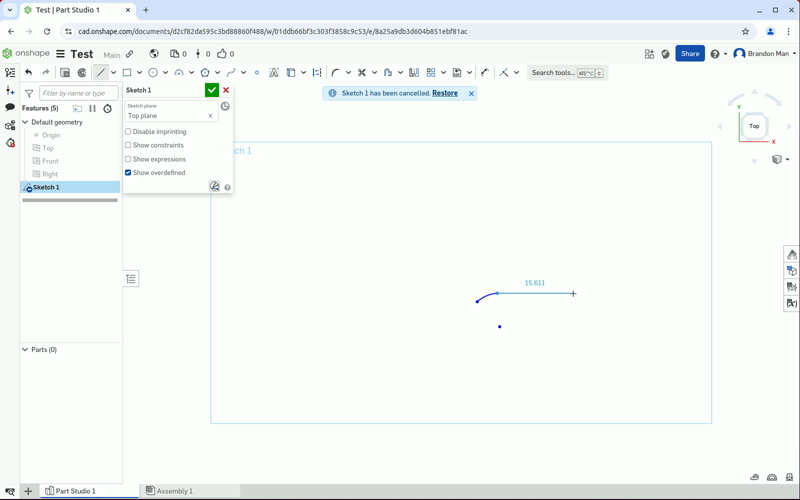
key_up(shift)
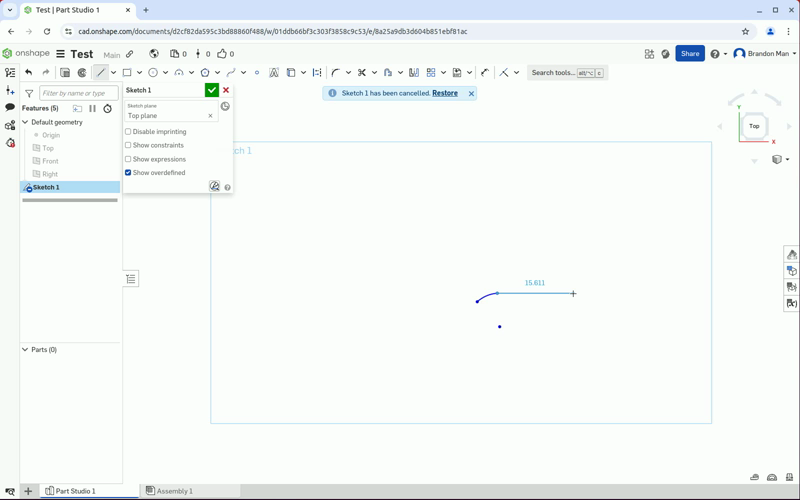
key_down(shift)
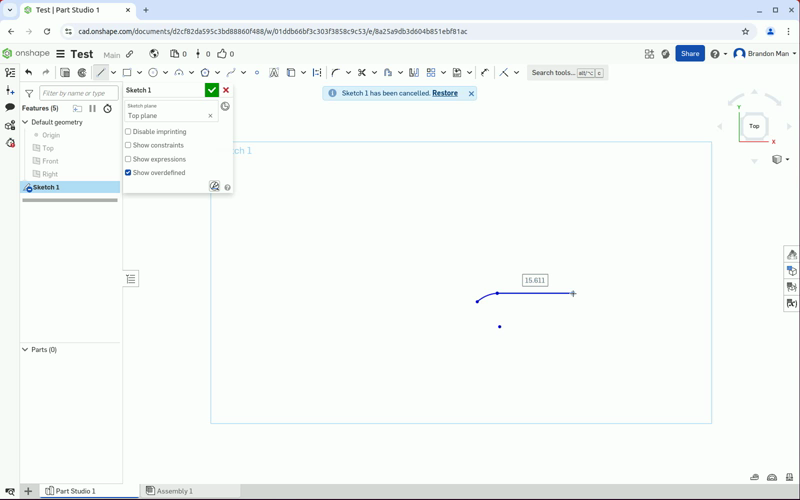
mouse_move(589, 293)
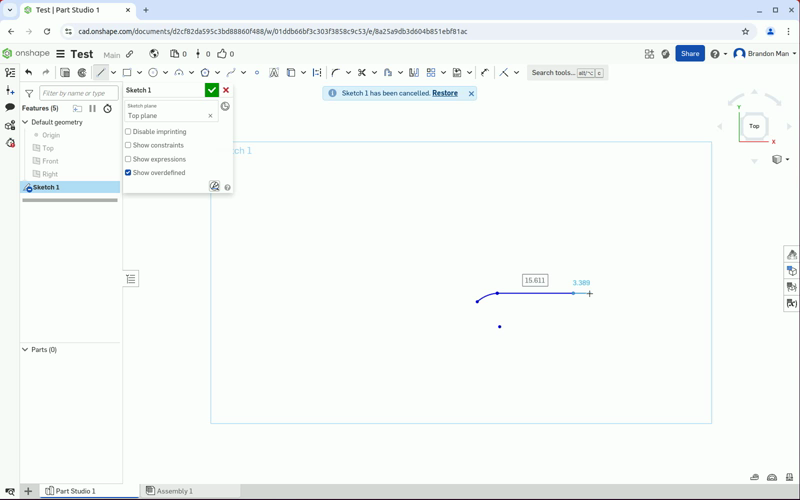
mouse_move(573, 272)
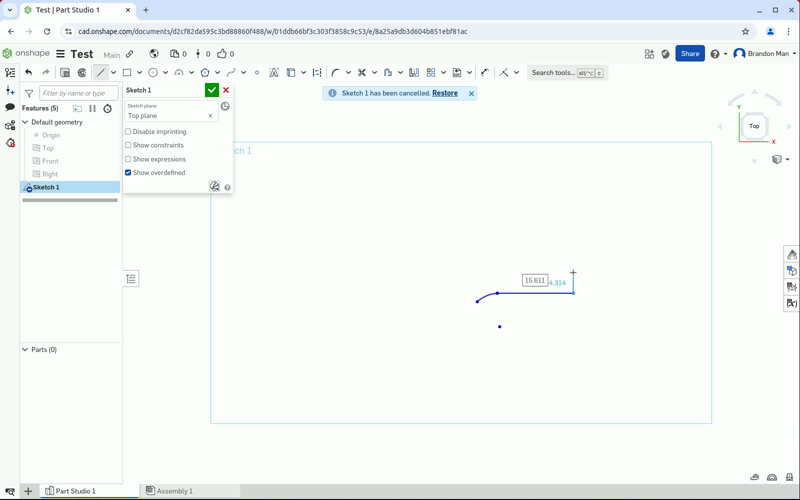
click(573, 272)
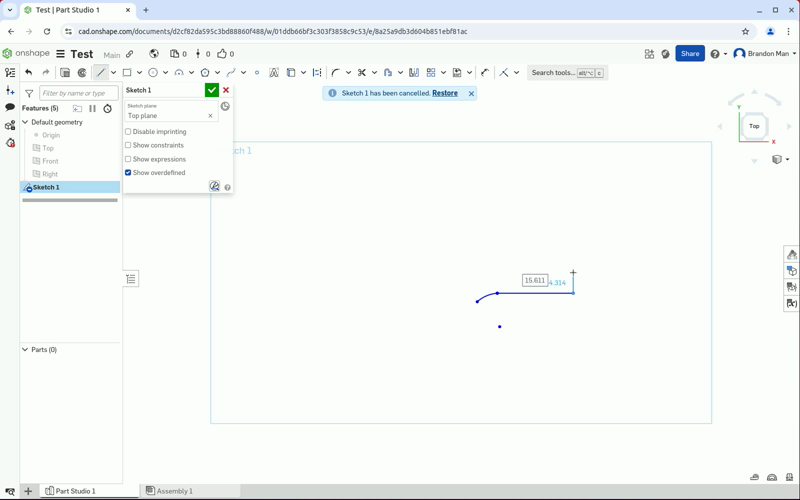
key_up(shift)
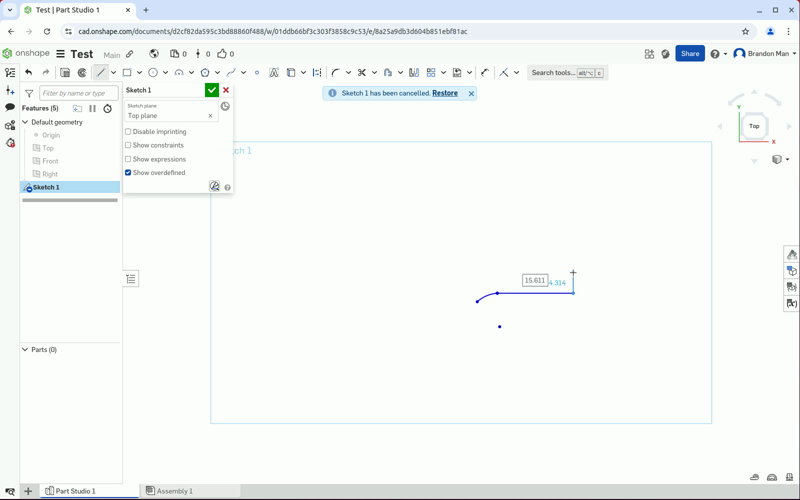
key_down(shift)
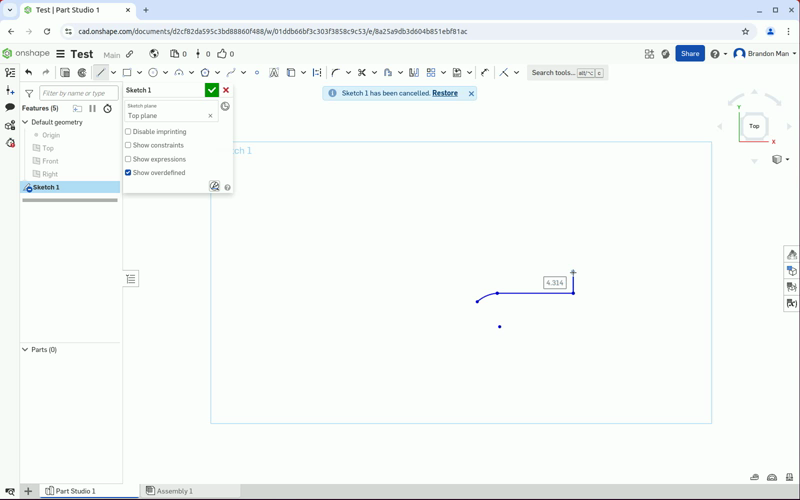
mouse_move(497, 272)
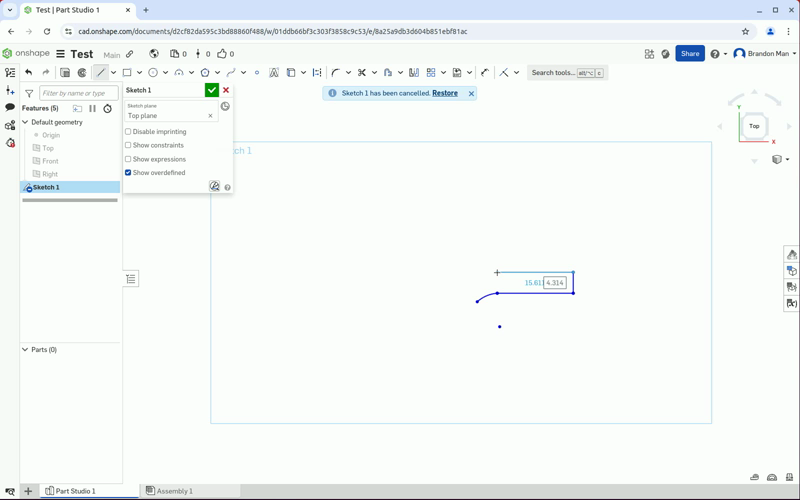
click(497, 272)
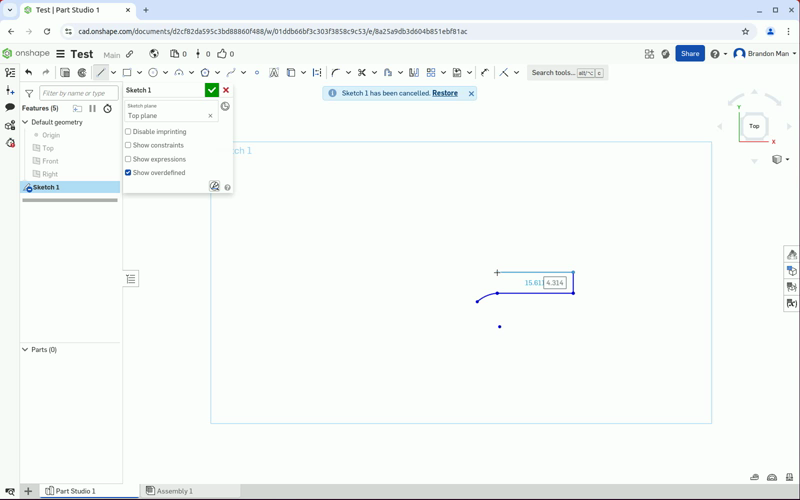
key_up(shift)
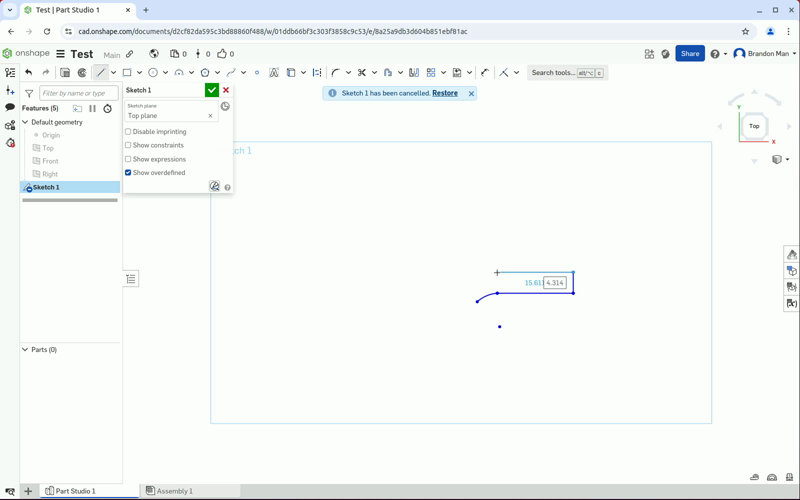
key(esc)
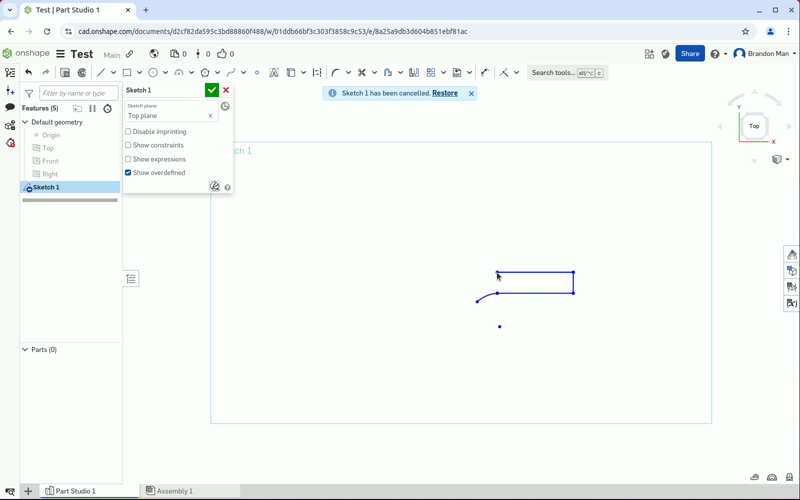
key(a)
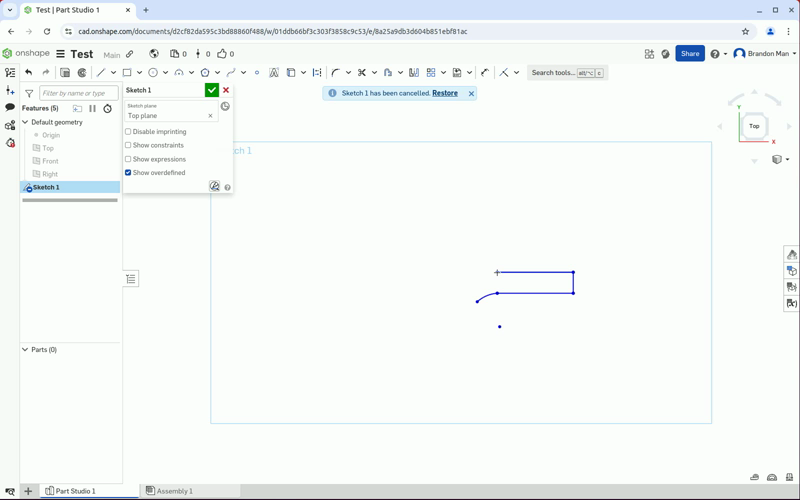
mouse_move(497, 272)
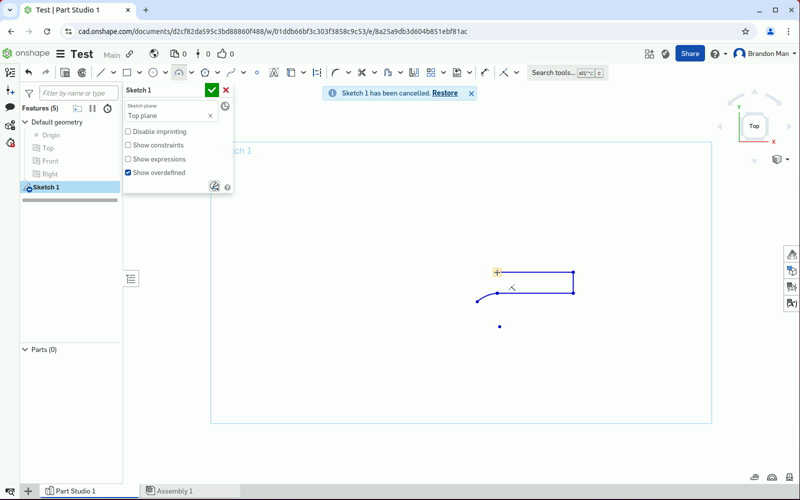
click(497, 272)
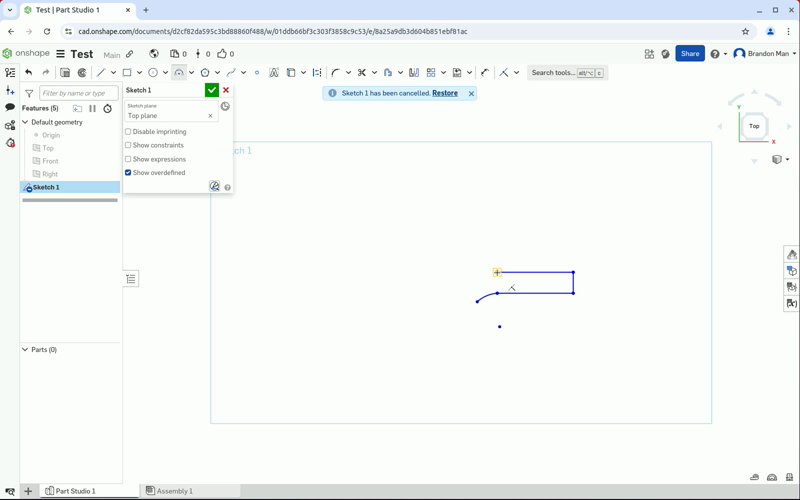
key_down(shift)
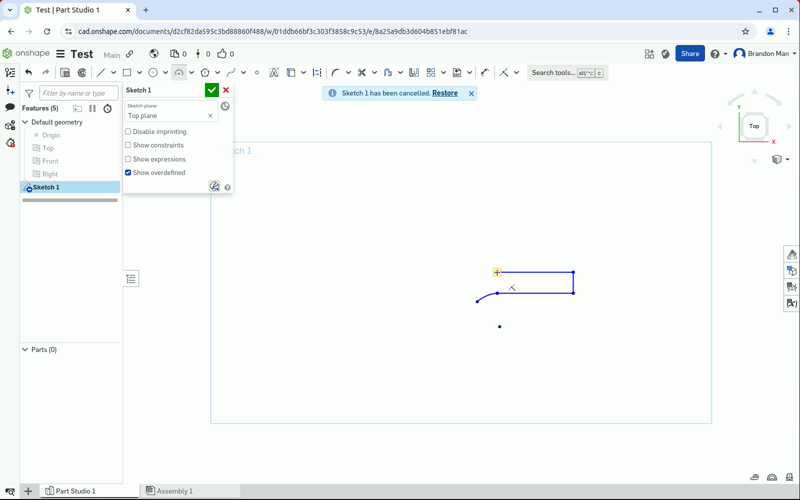
mouse_move(477, 264)
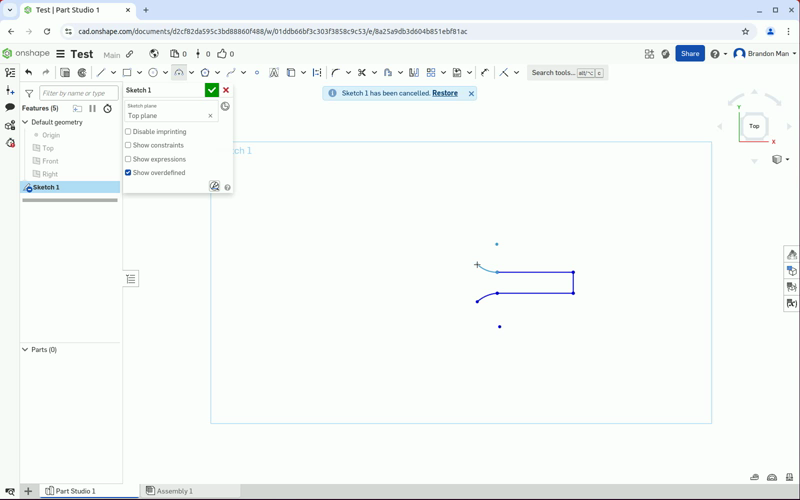
click(477, 264)
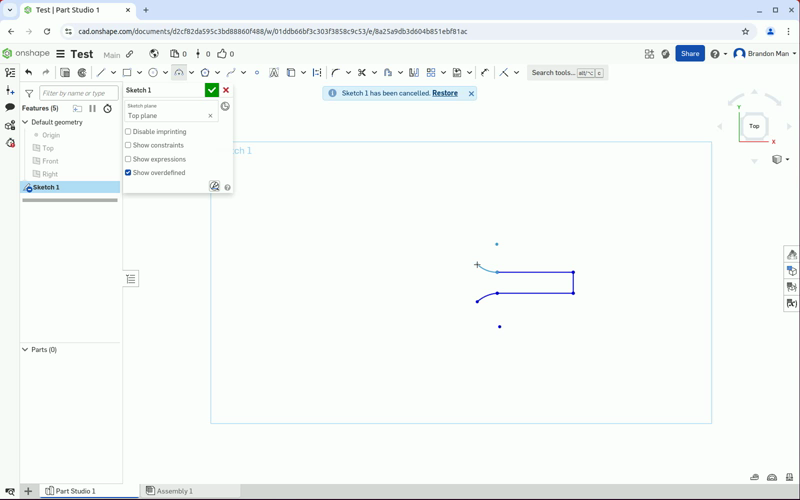
mouse_move(486, 270)
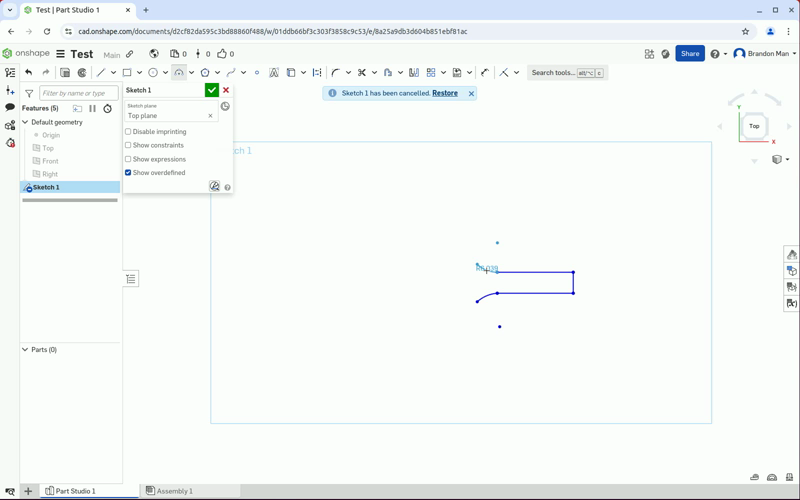
click(486, 270)
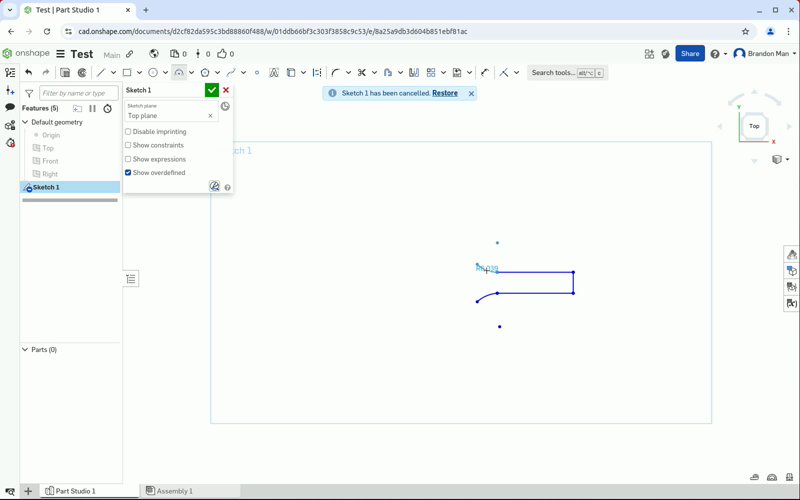
key_up(shift)
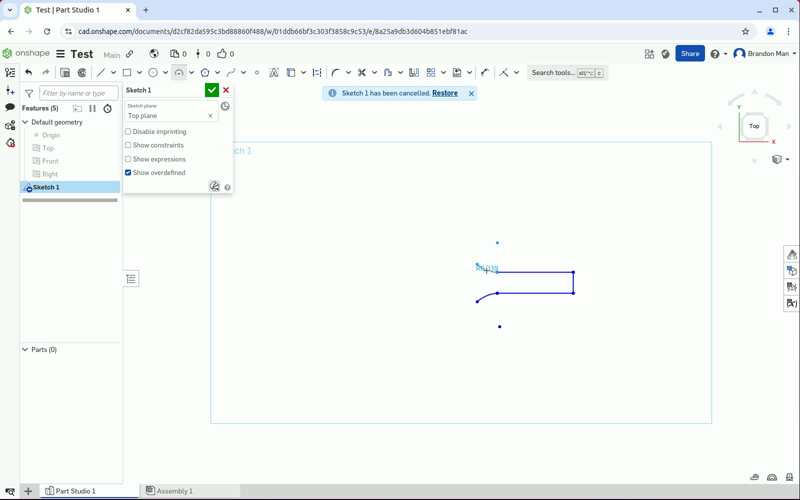
mouse_move(477, 264)
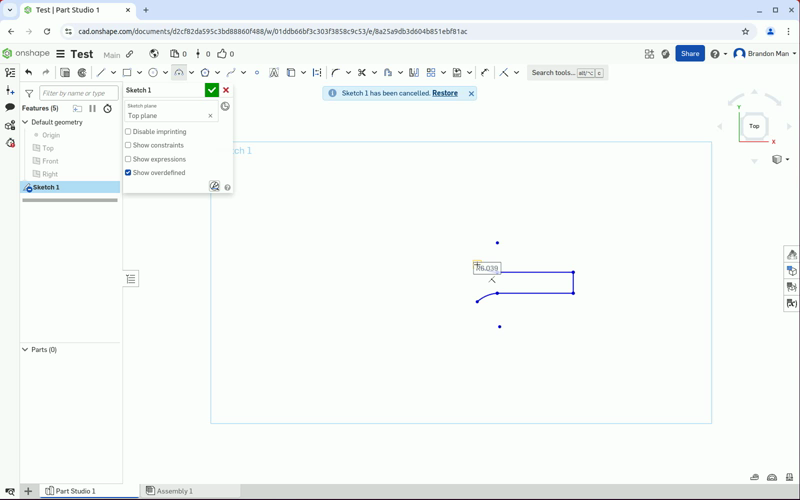
click(477, 264)
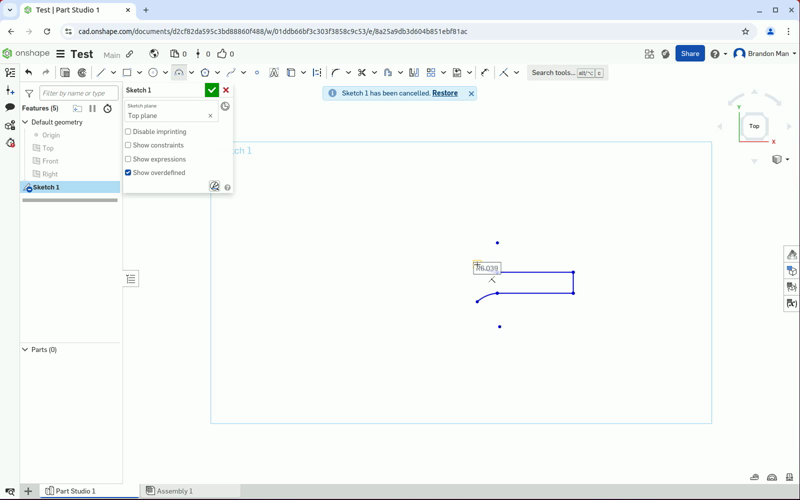
mouse_move(477, 301)
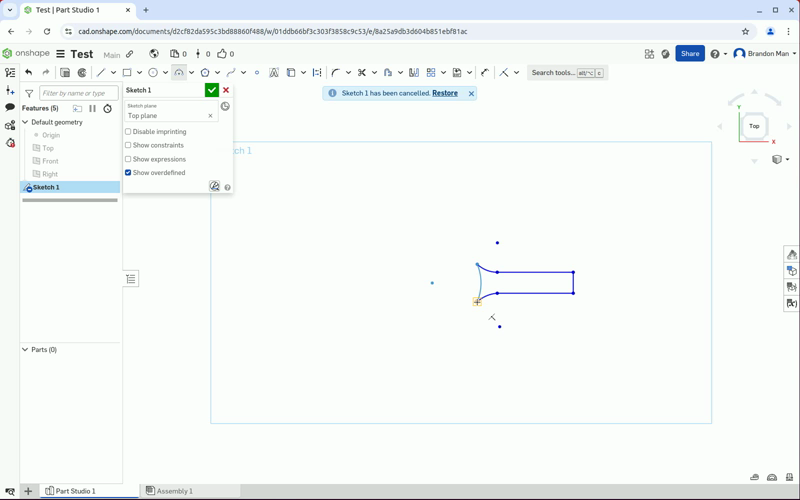
click(477, 301)
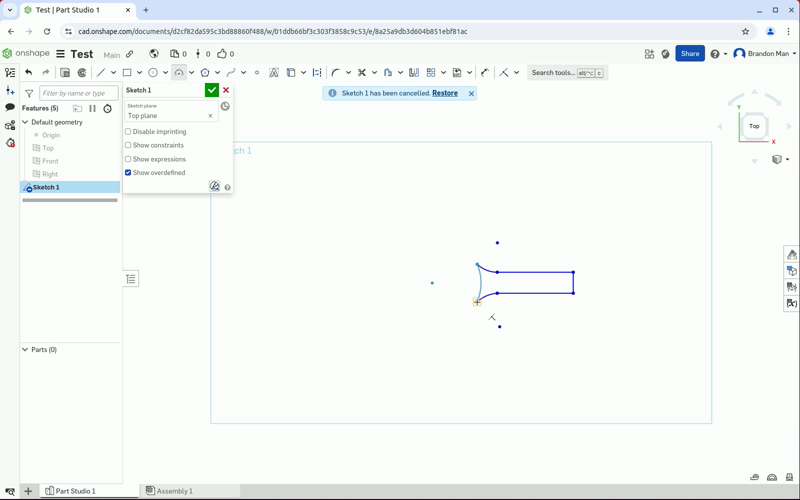
key_down(shift)
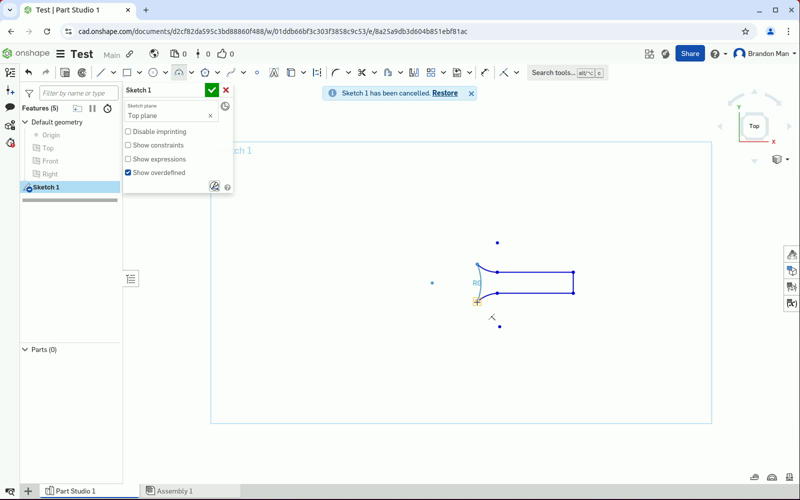
mouse_move(435, 282)
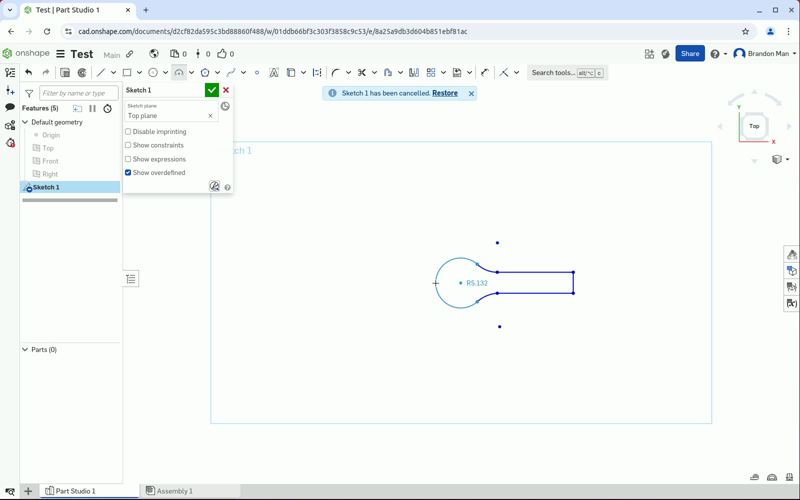
click(435, 282)
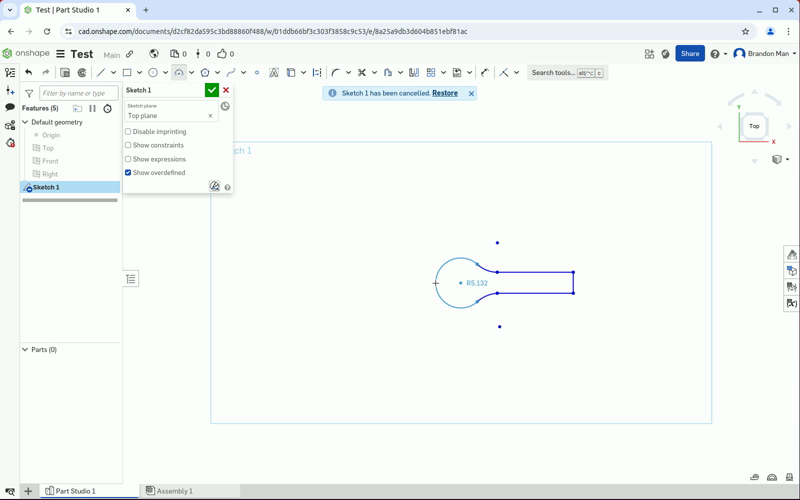
key_up(shift)
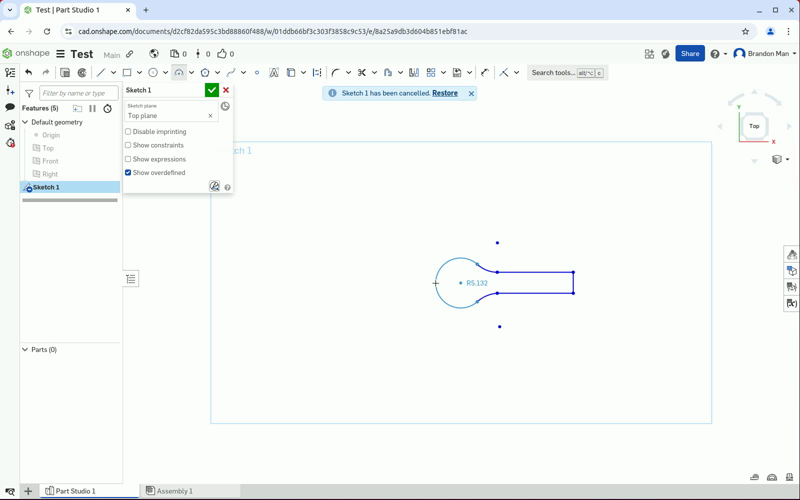
key(esc)
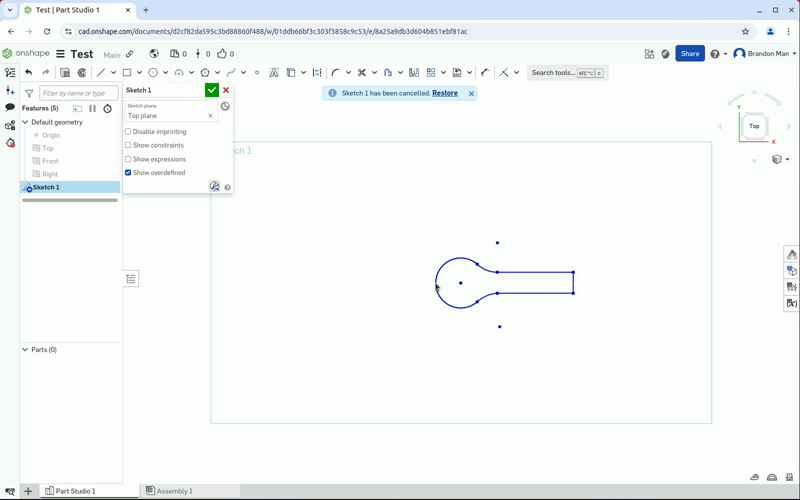
key(c)
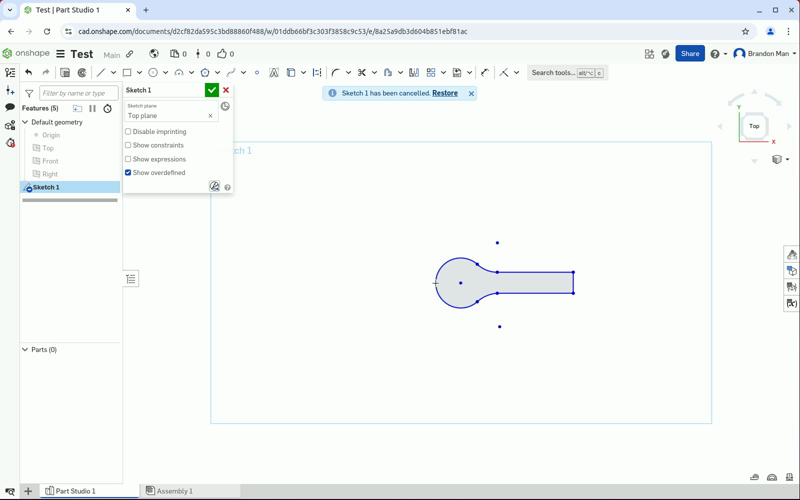
key_down(shift)
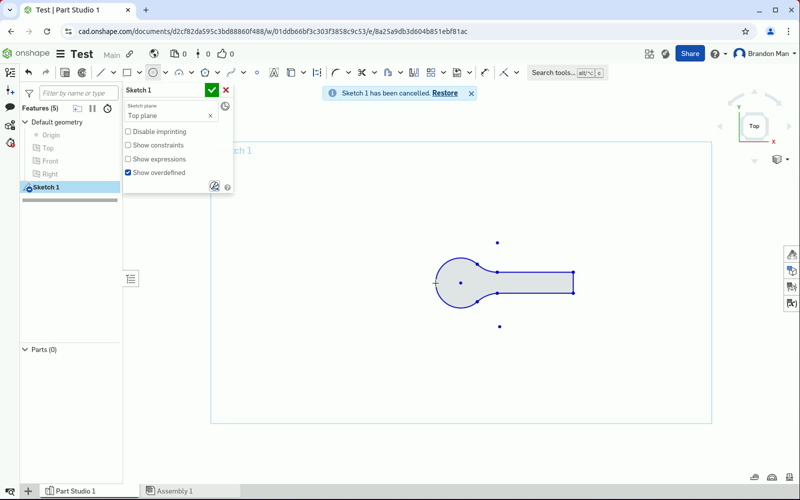
mouse_move(460, 282)
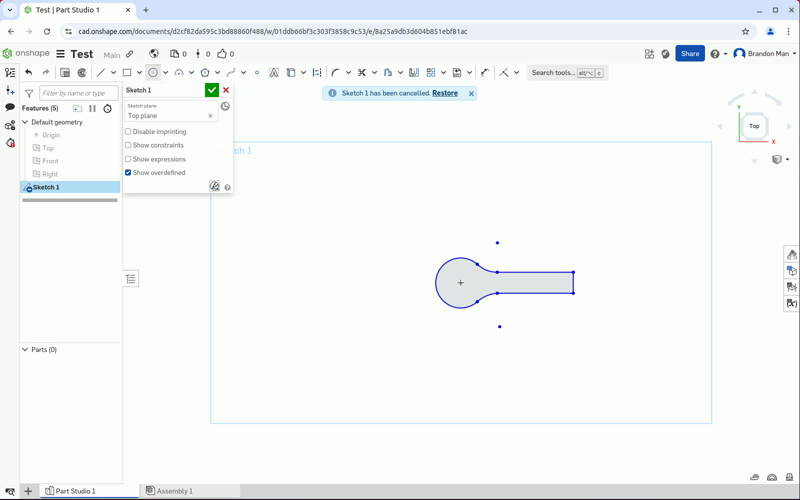
scroll(6)
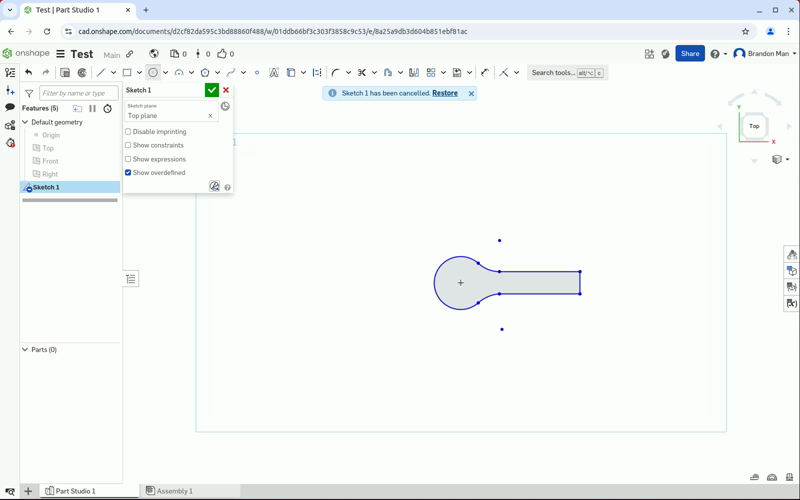
scroll(6)
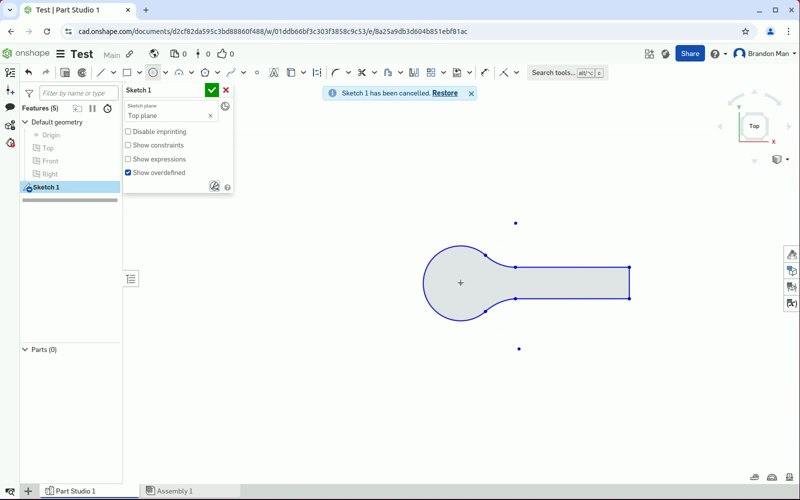
scroll(6)
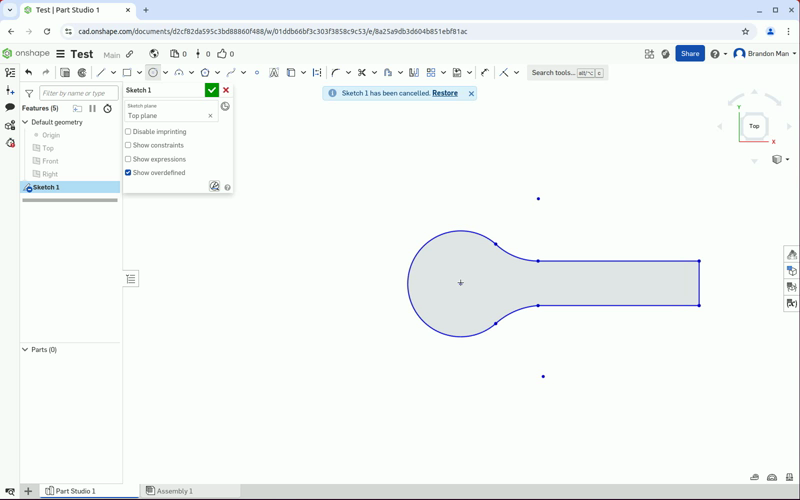
scroll(6)
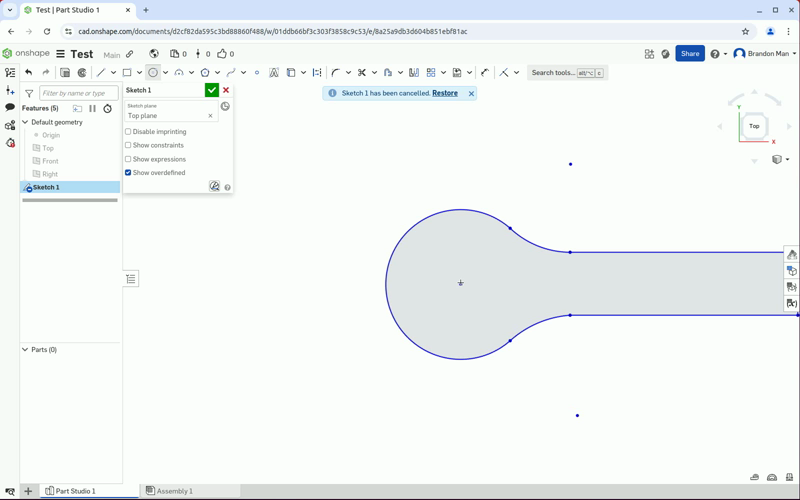
scroll(6)
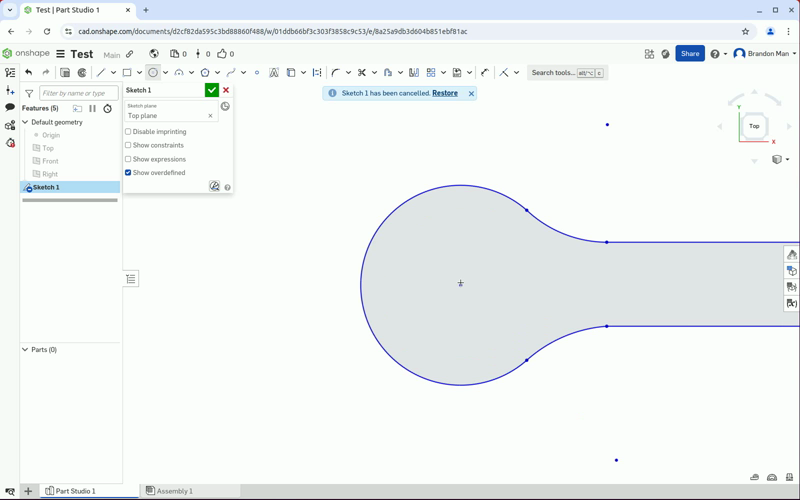
scroll(6)
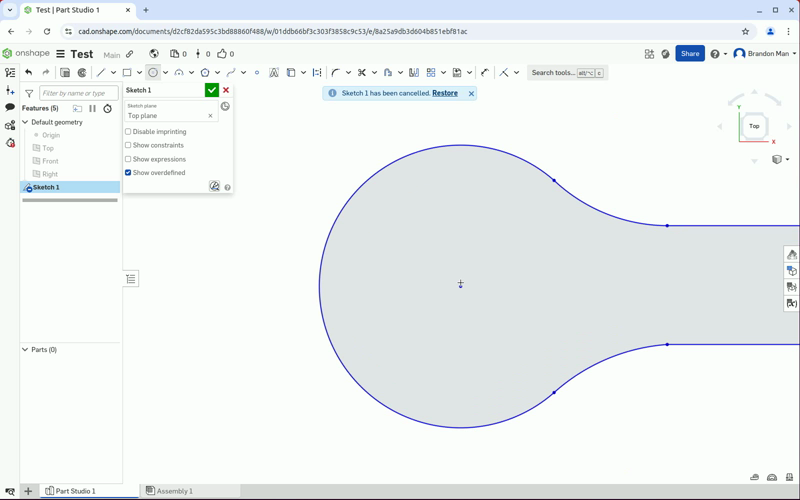
scroll(6)
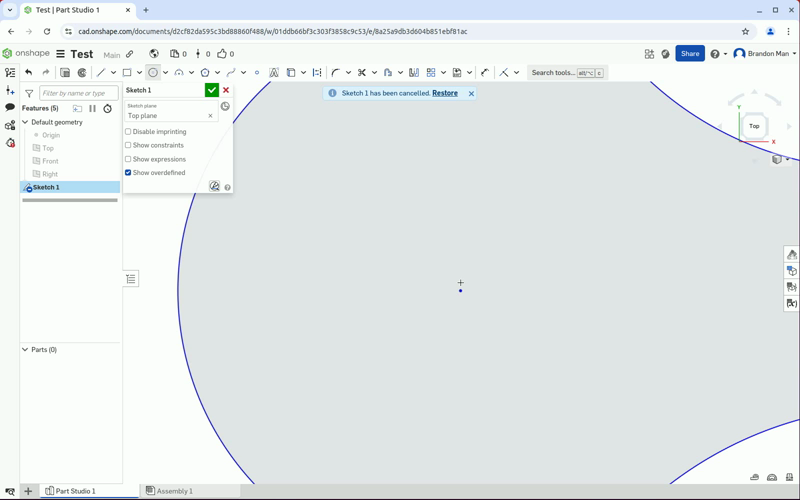
click(460, 282)
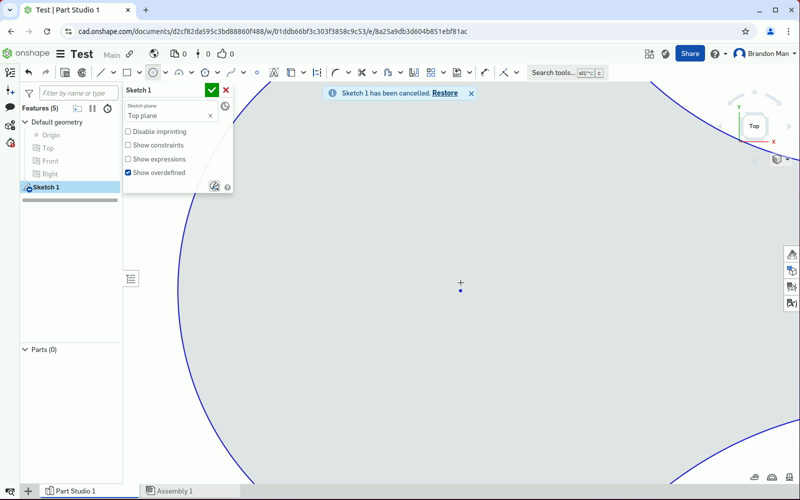
scroll(-6)
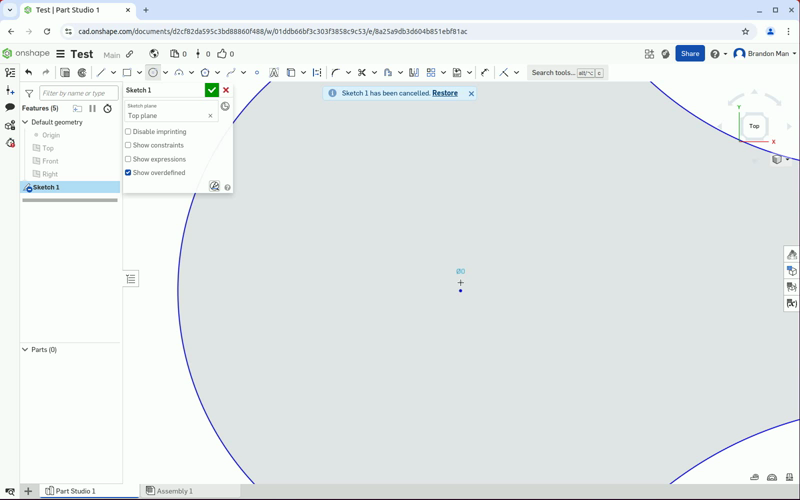
scroll(-6)
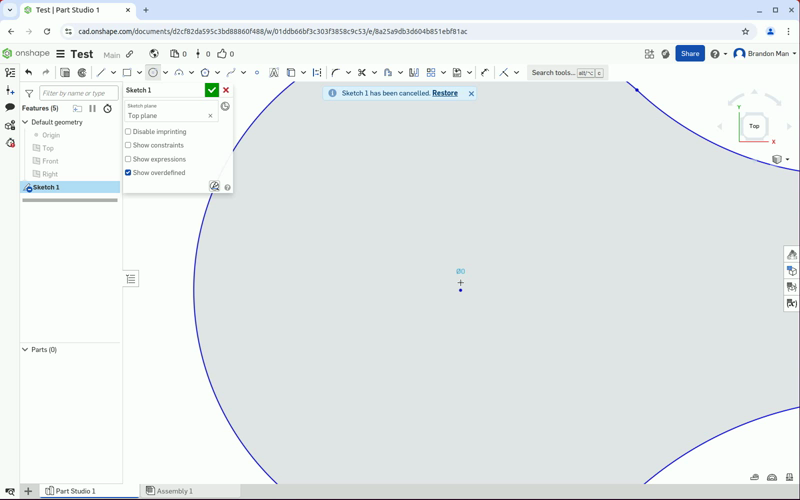
scroll(-6)
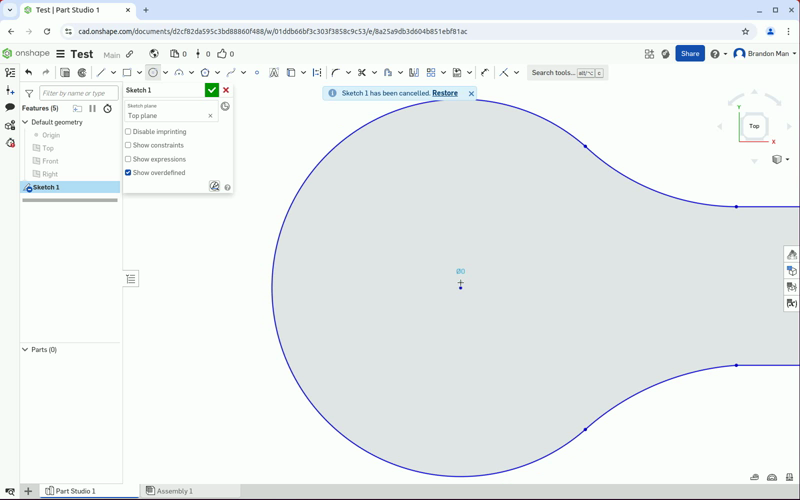
scroll(-6)
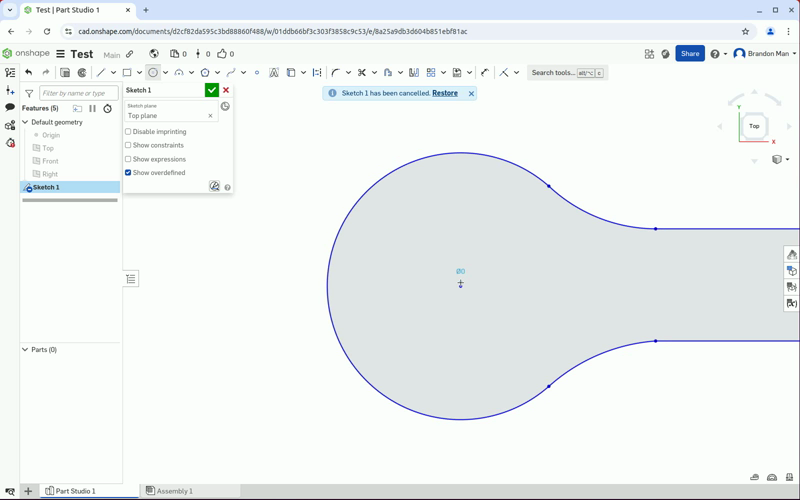
scroll(-6)
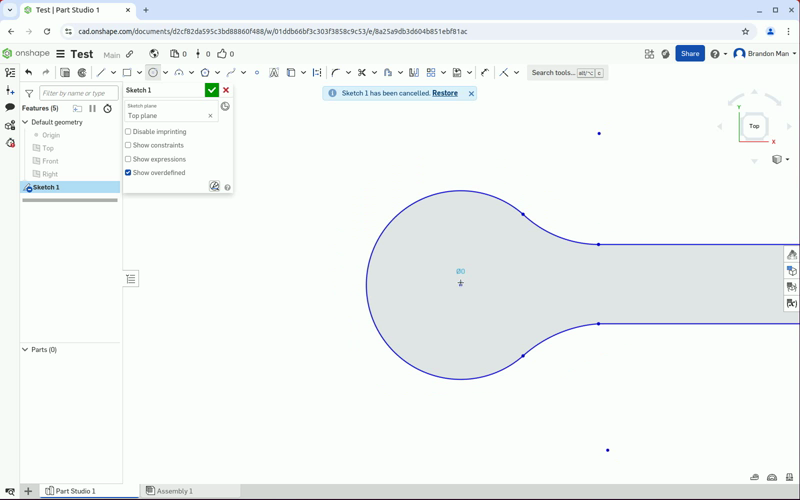
scroll(-6)
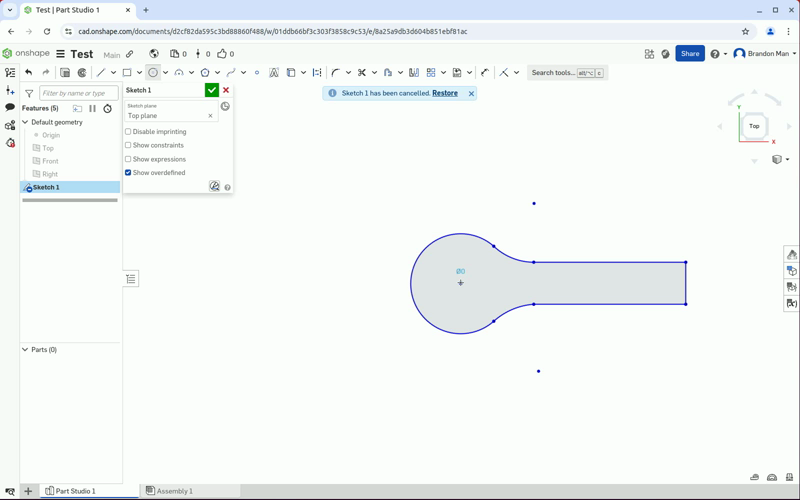
scroll(-6)
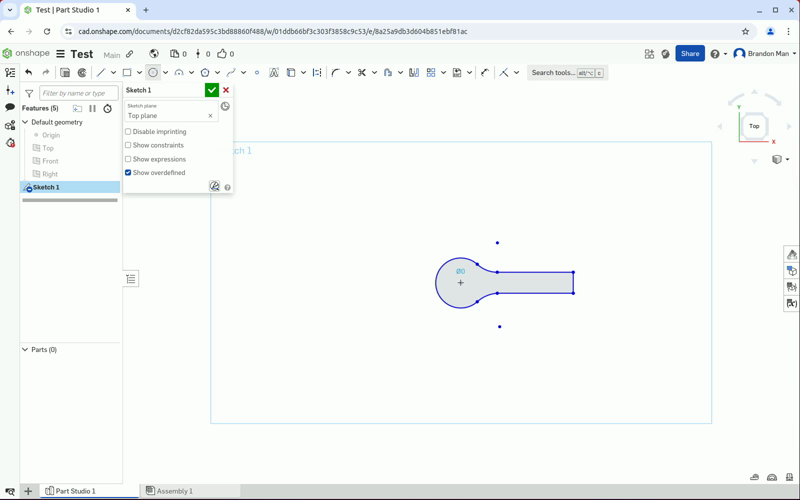
key_up(shift)
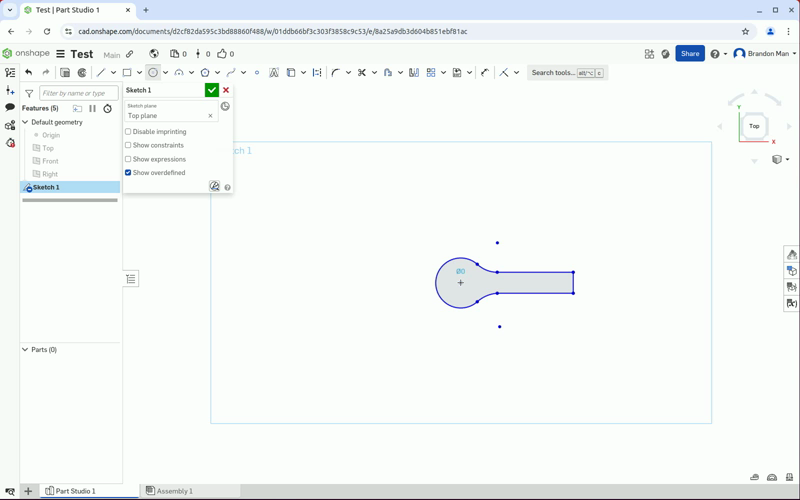
mouse_move(476, 282)
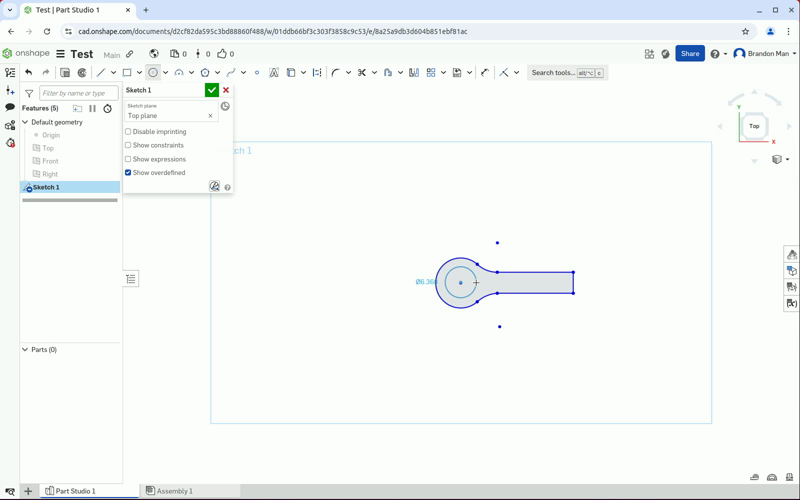
click(476, 282)
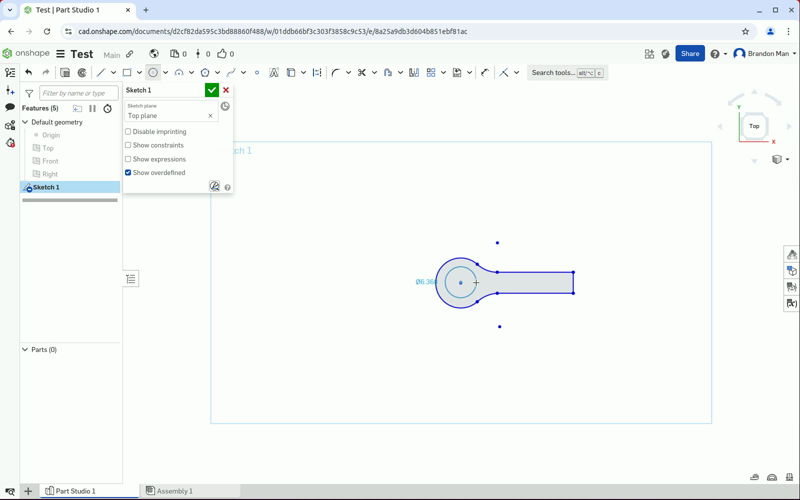
key(esc)
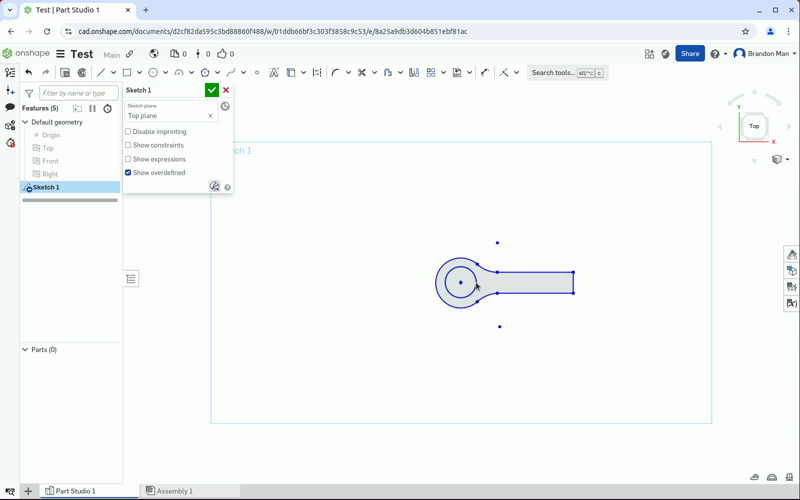
mouse_move(540, 275)
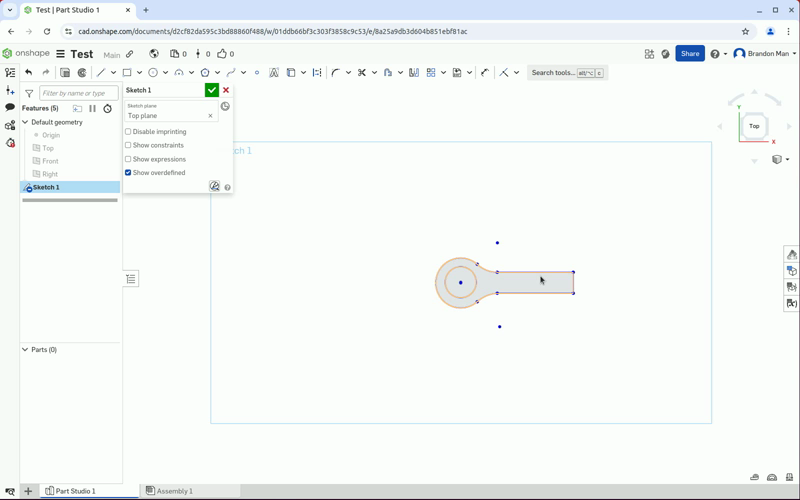
click(540, 275)
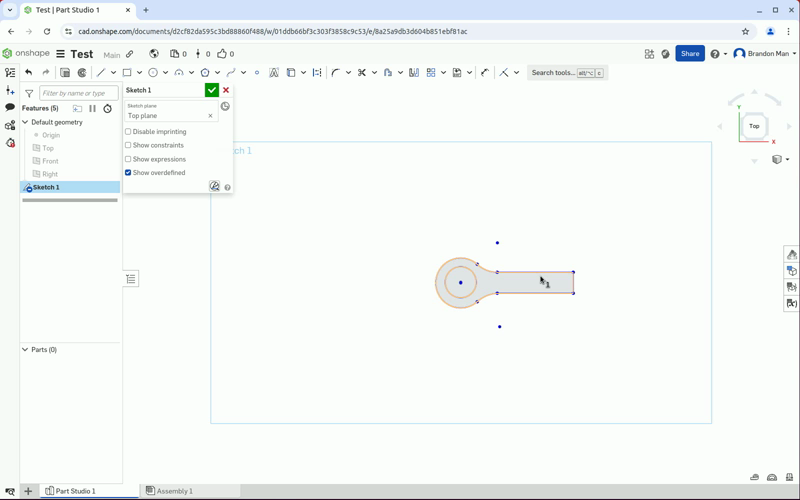
mouse_move(73, 352)
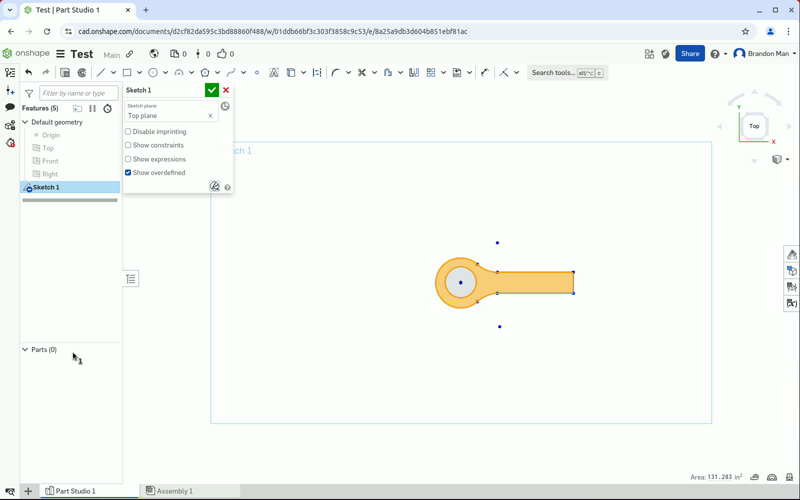
key(shift+y)
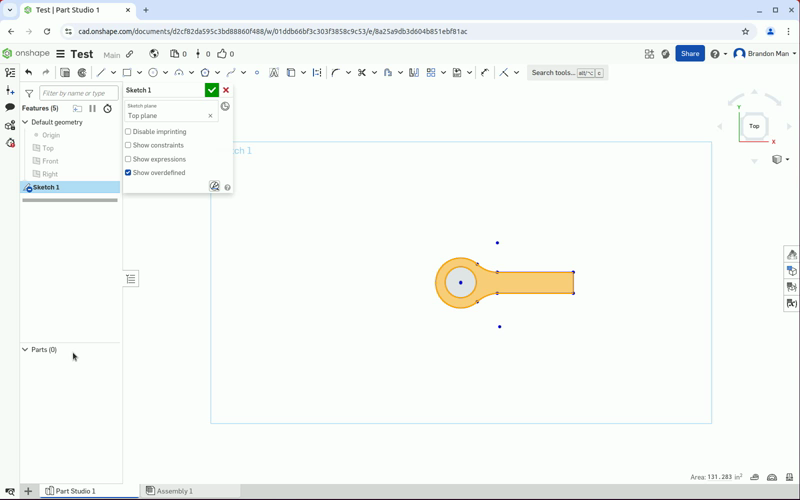
key(shift+e)
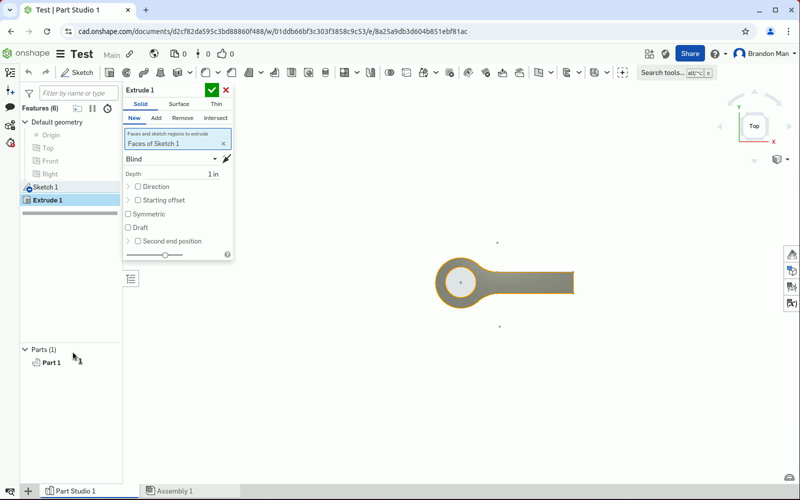
mouse_move(143, 106)
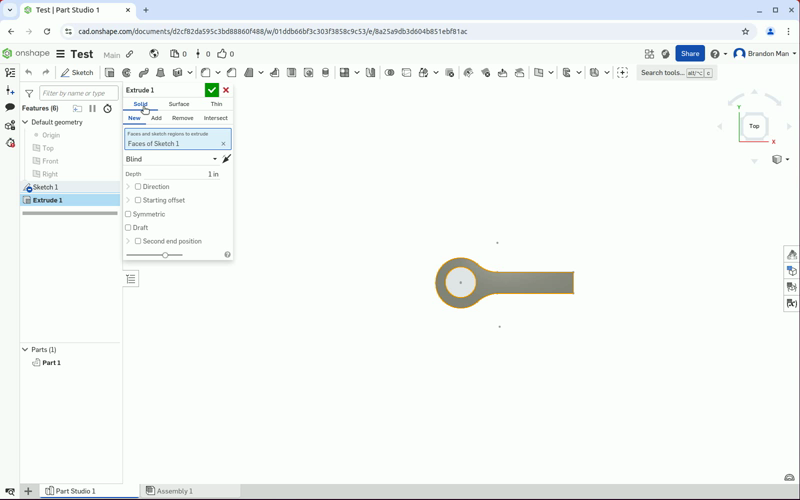
click(143, 106)
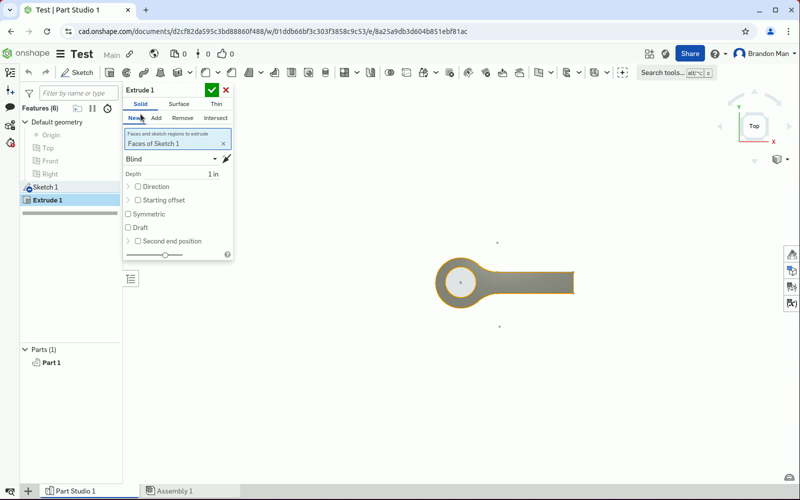
mouse_move(137, 120)
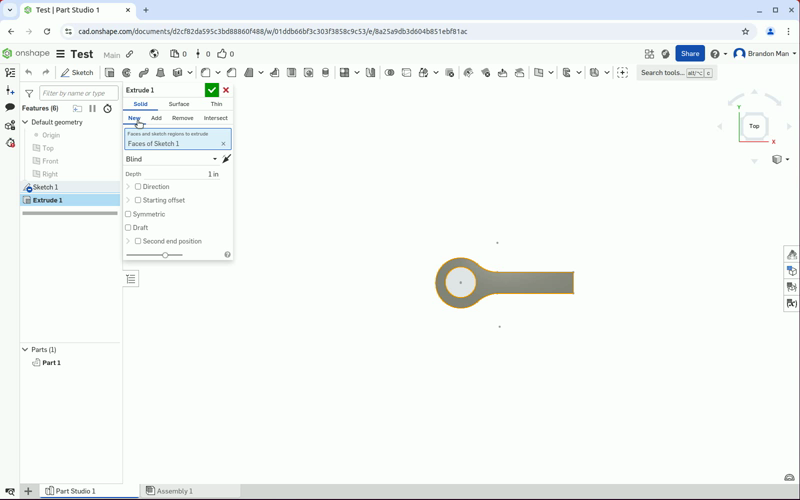
click(137, 120)
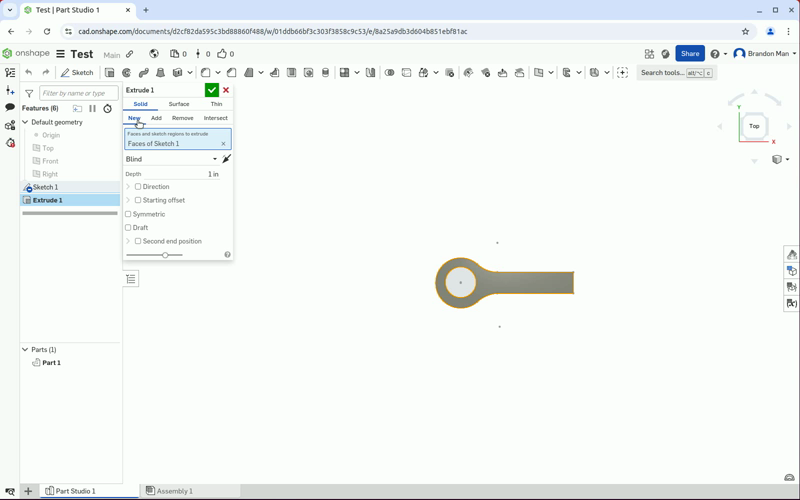
key(tab, 4)
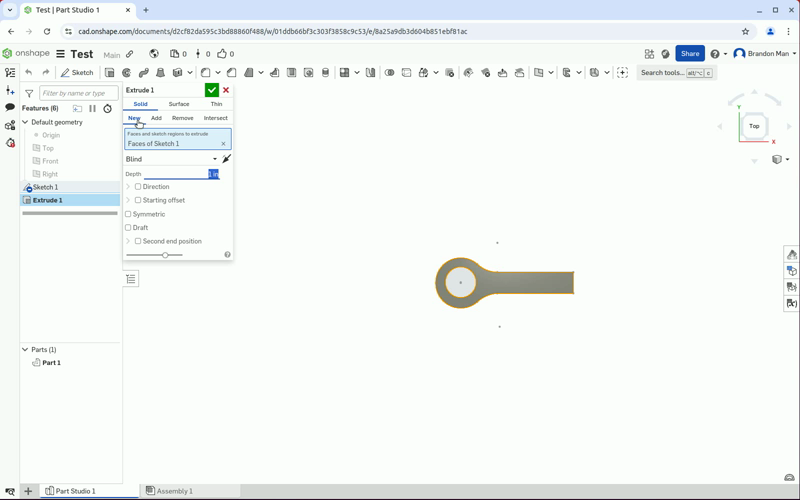
text(0.963)
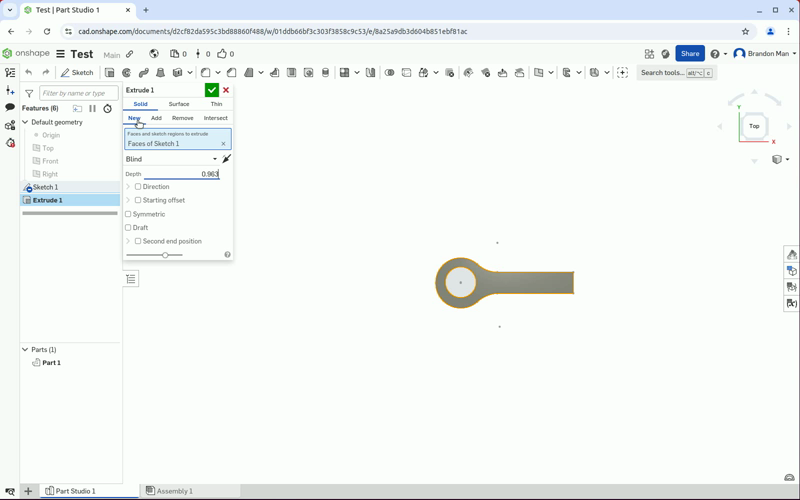
key(enter)
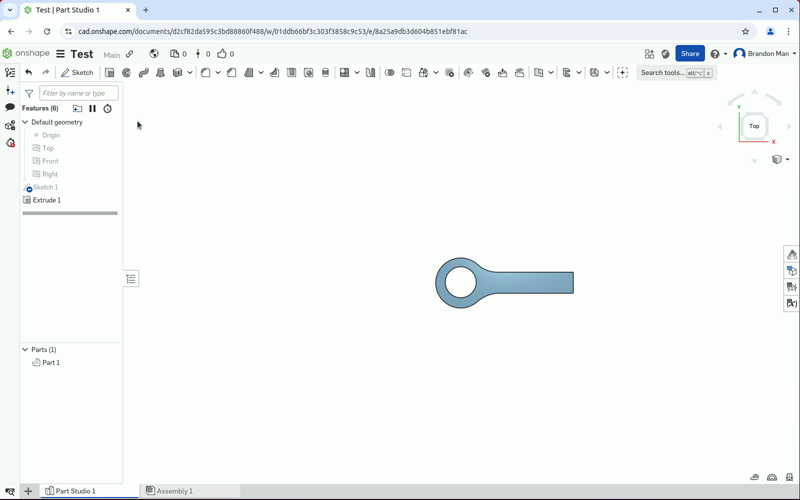
key(shift+h)
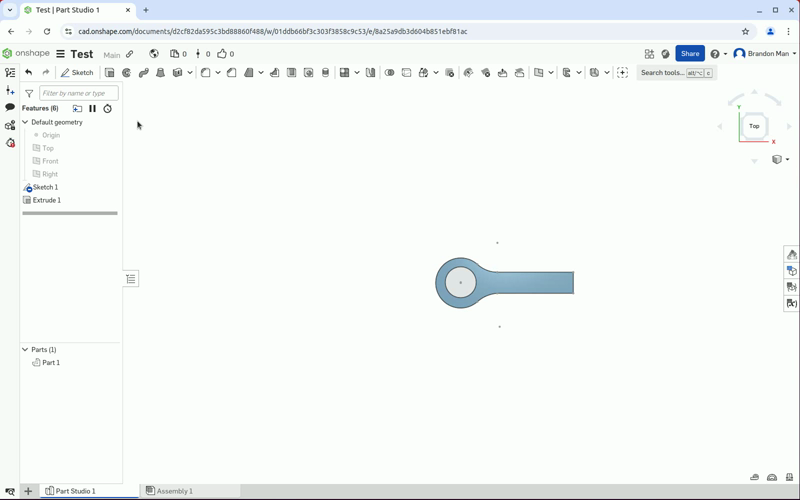
key(shift+h)
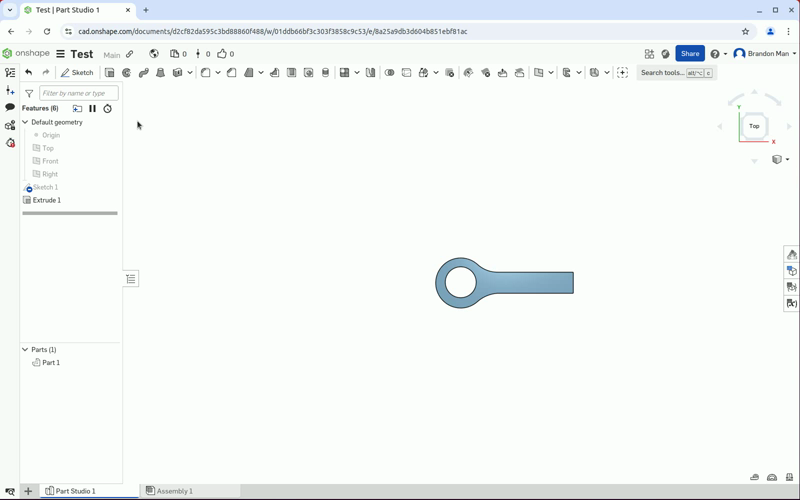
mouse_move(73, 189)
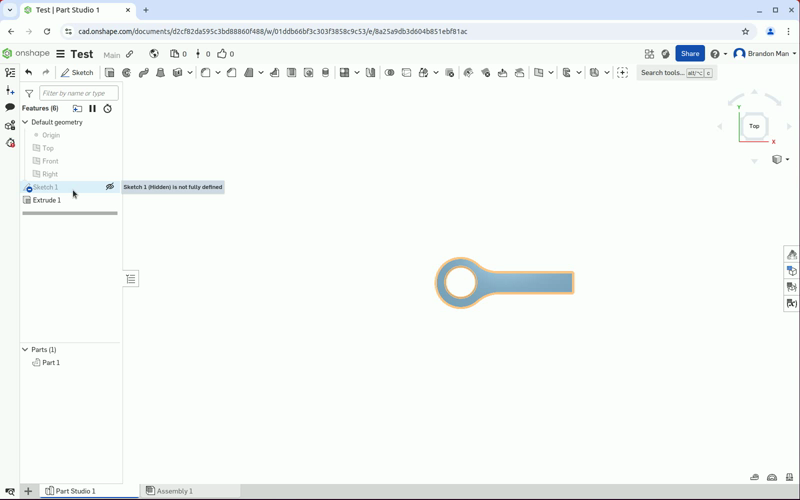
click(73, 189)
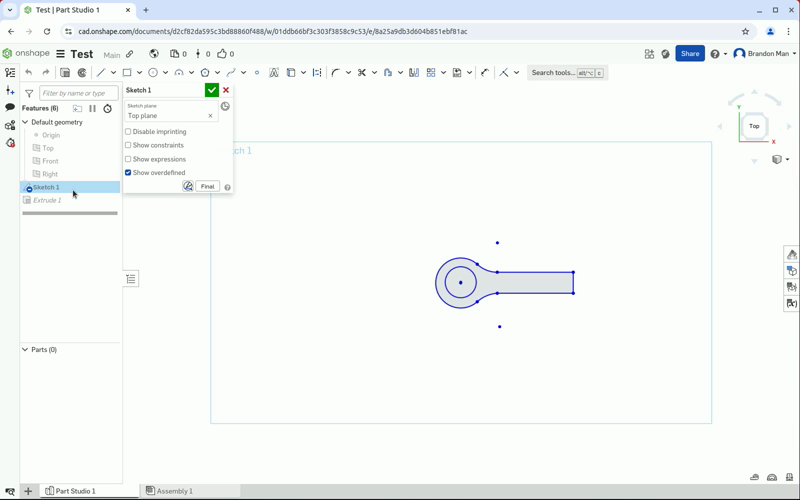
mouse_move(229, 92)
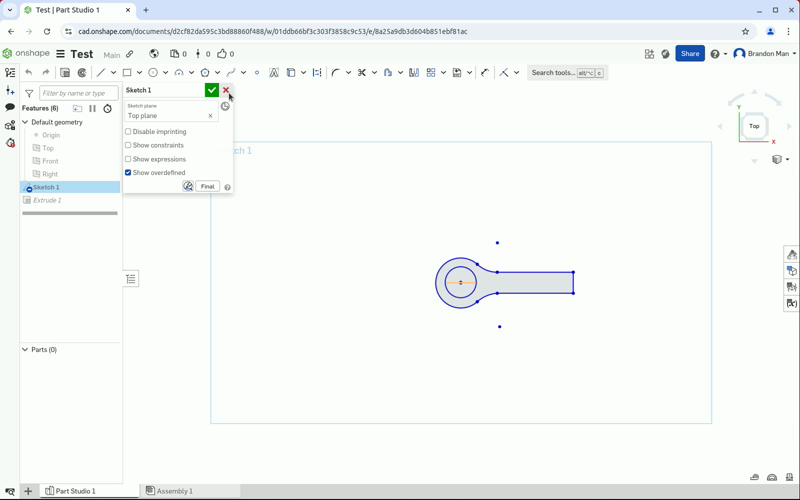
click(229, 92)
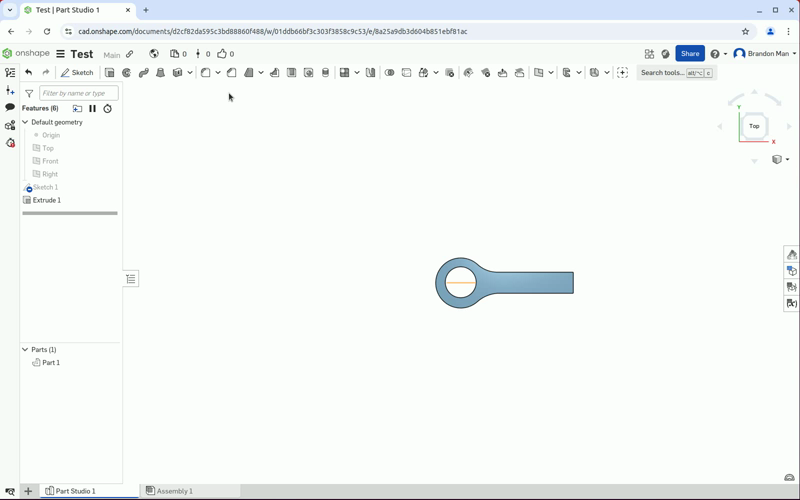
mouse_move(73, 352)
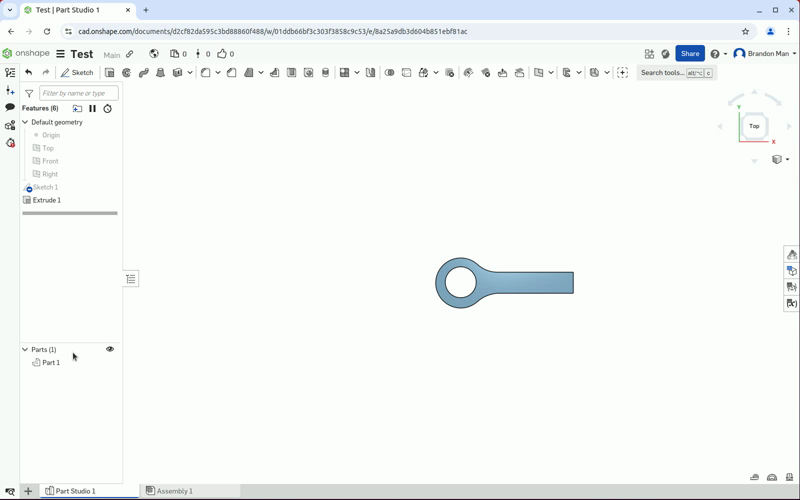
key(y)
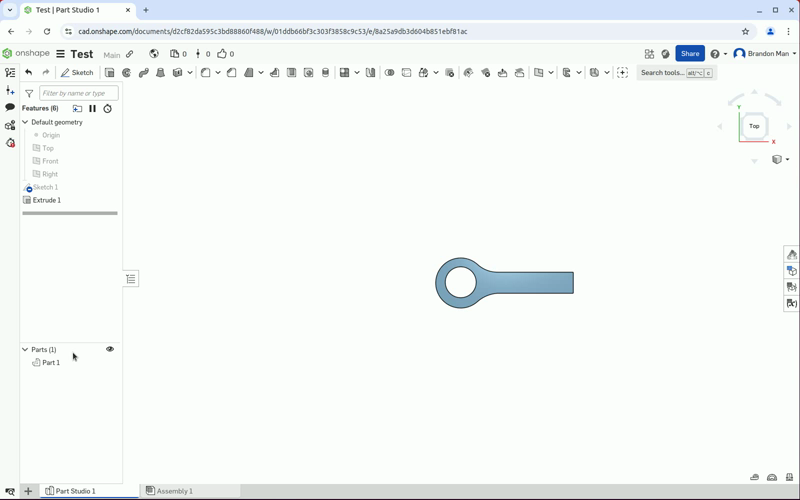
key(shift+p)
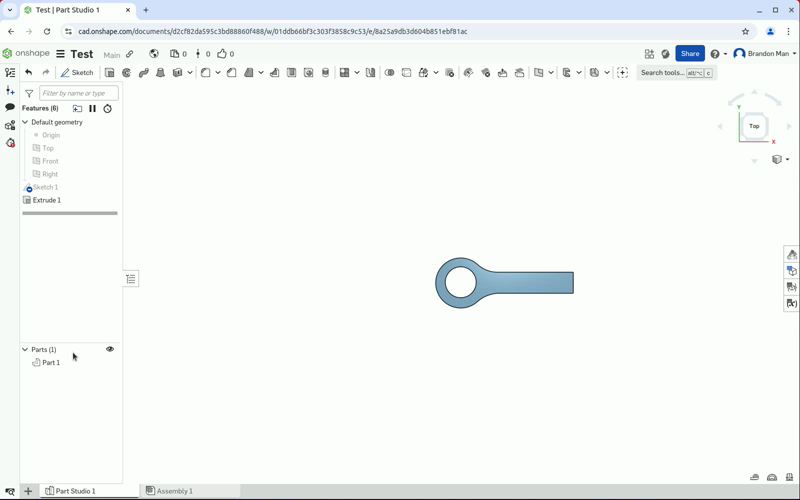
key(space)
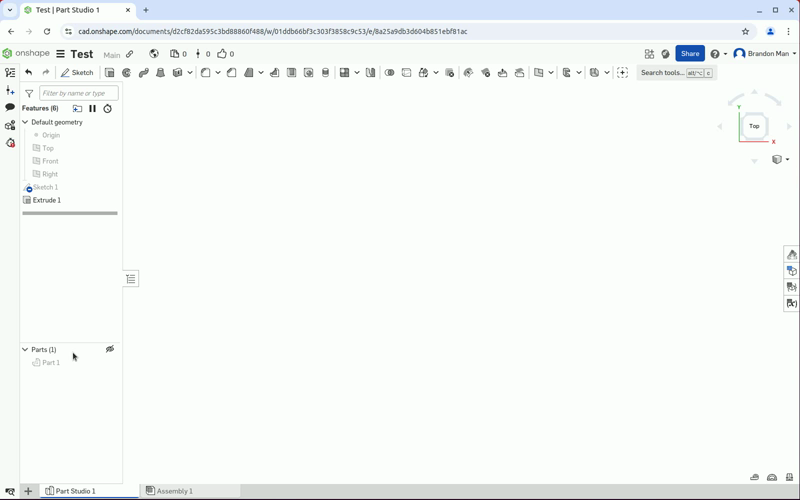
key_down(shift)
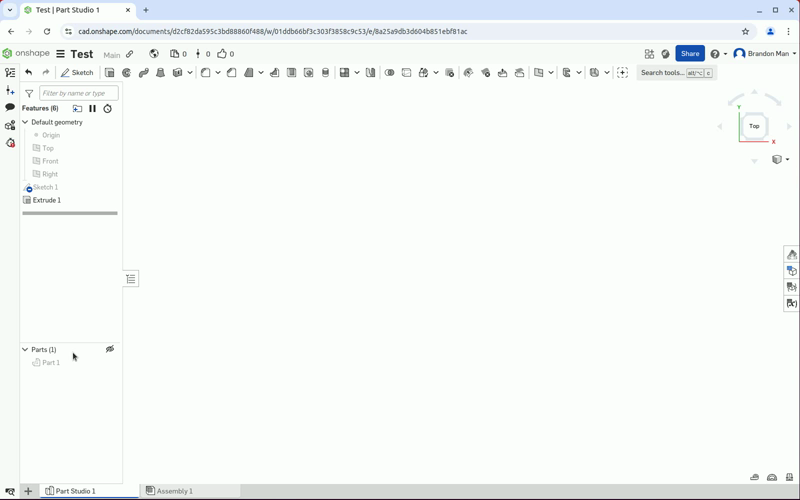
key(up)
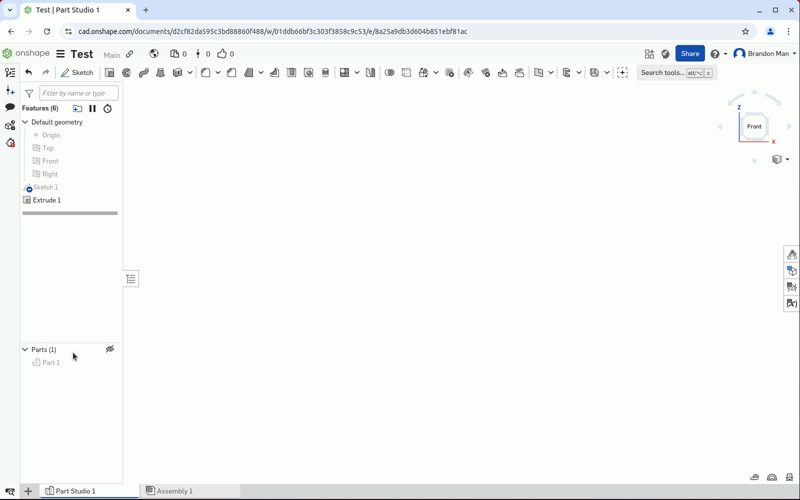
key_up(shift)
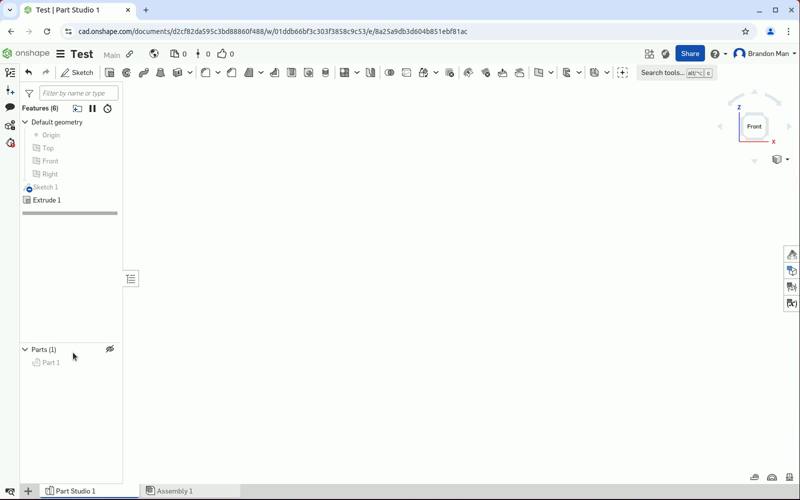
key(space)
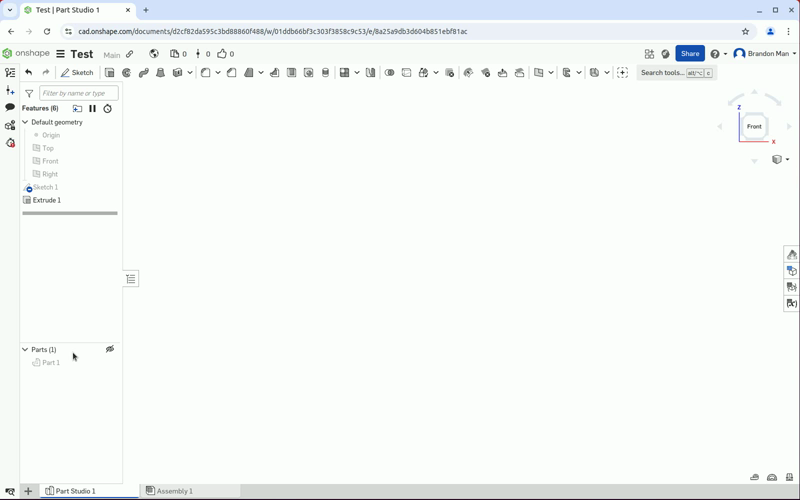
key_down(shift)
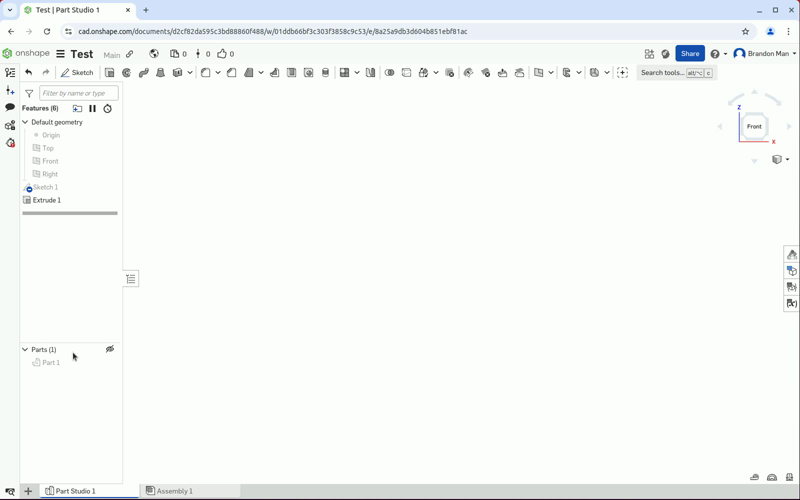
key(left)
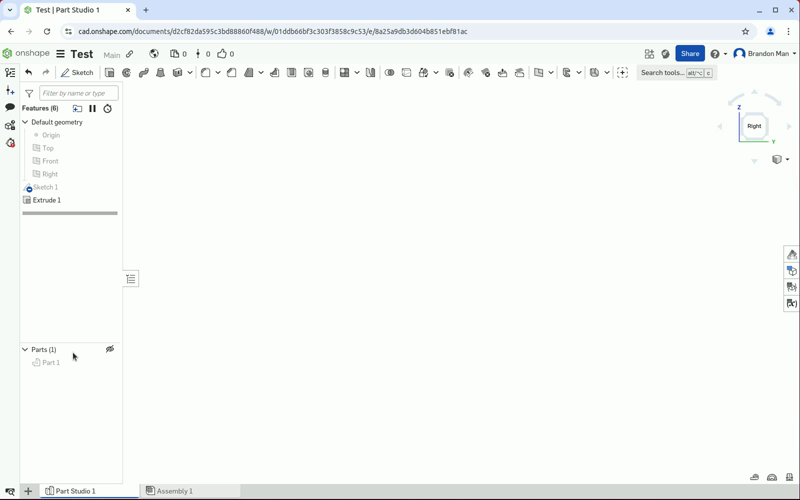
key_up(shift)
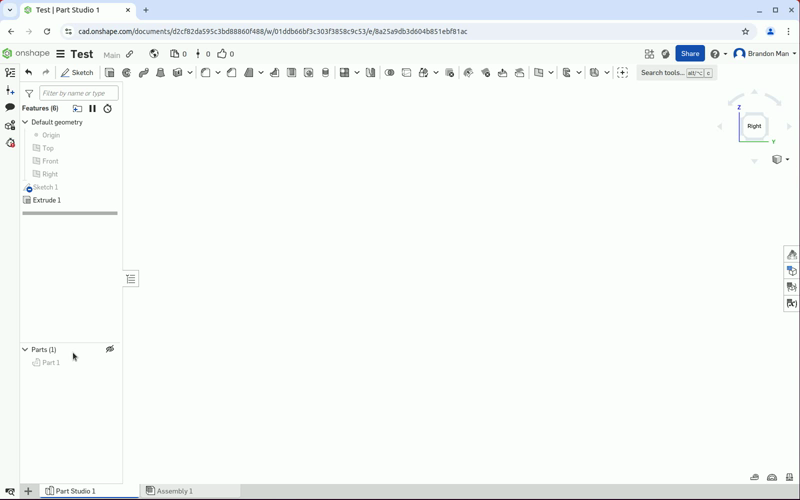
mouse_move(73, 352)
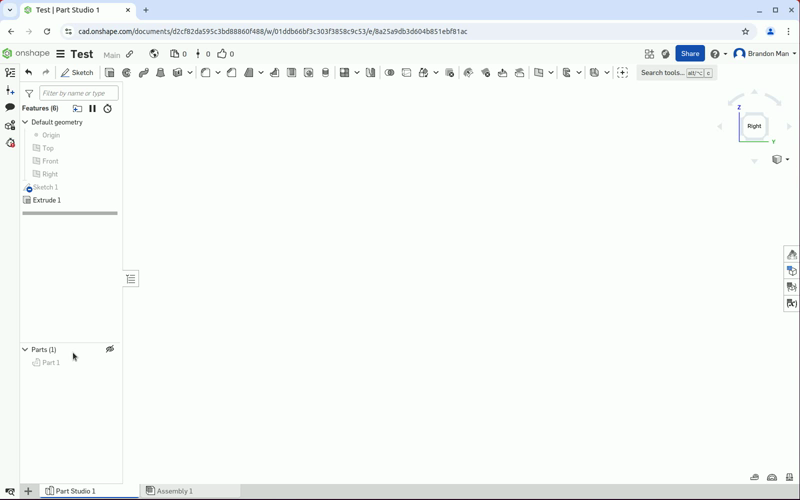
key(shift+y)
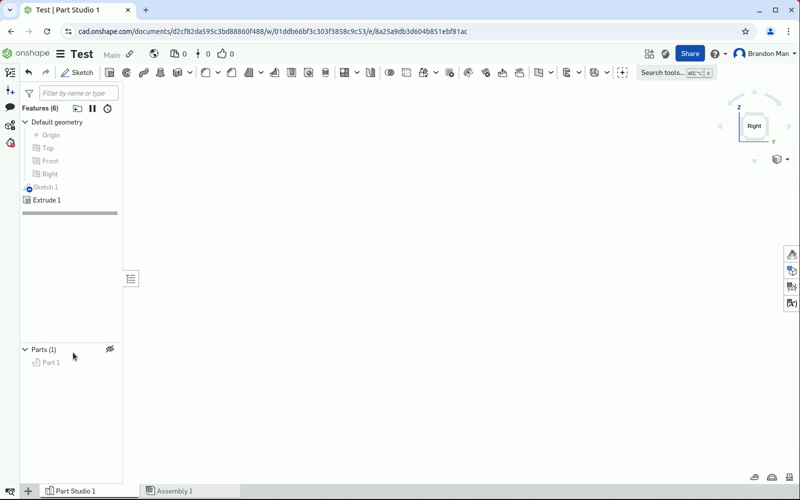
key(shift+s)
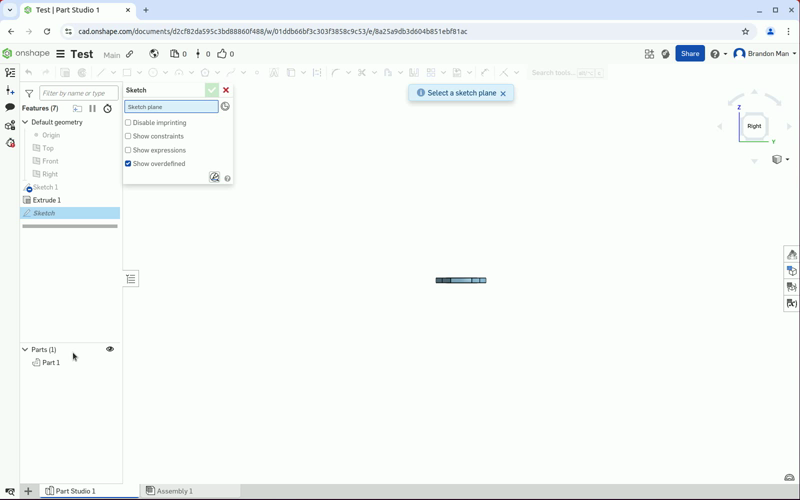
mouse_move(73, 176)
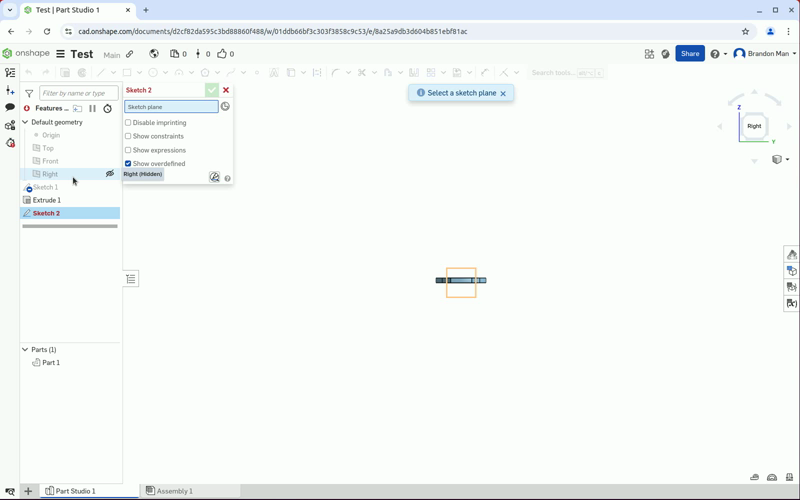
click(73, 176)
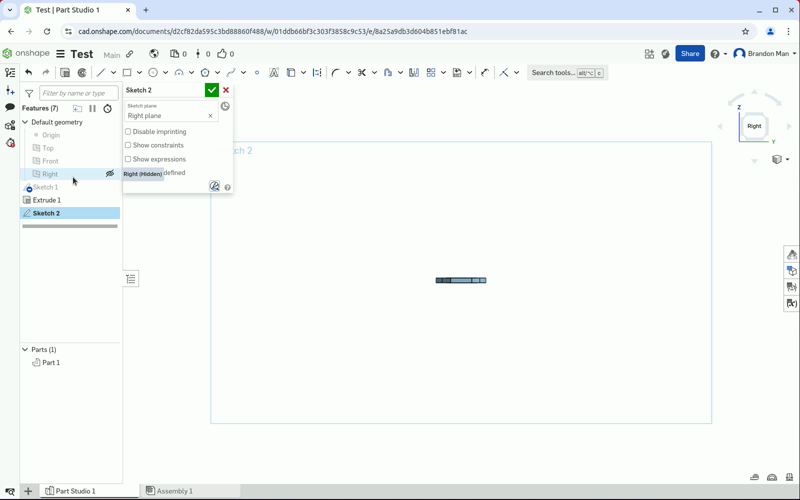
mouse_move(73, 352)
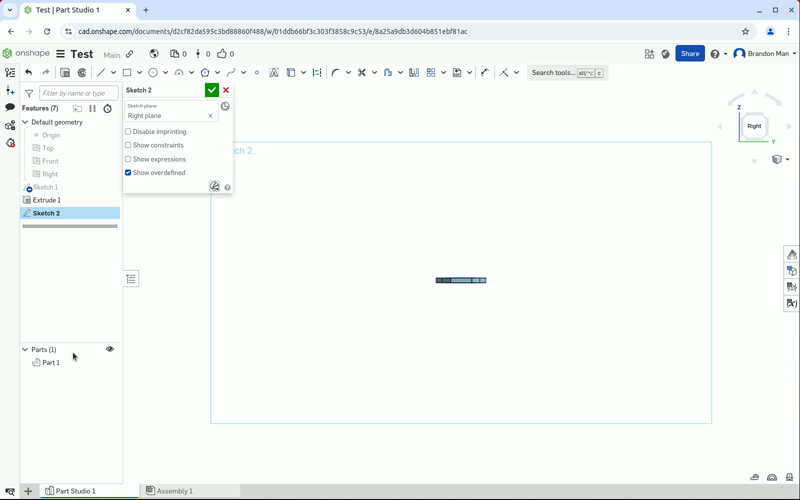
key(y)
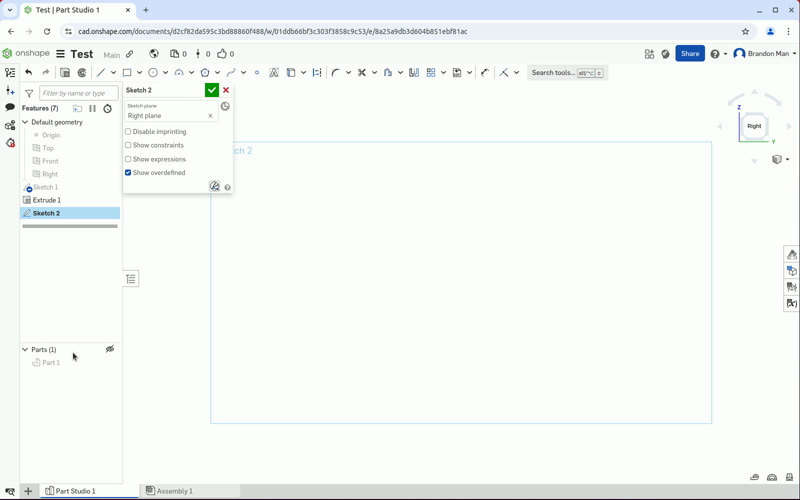
key(c)
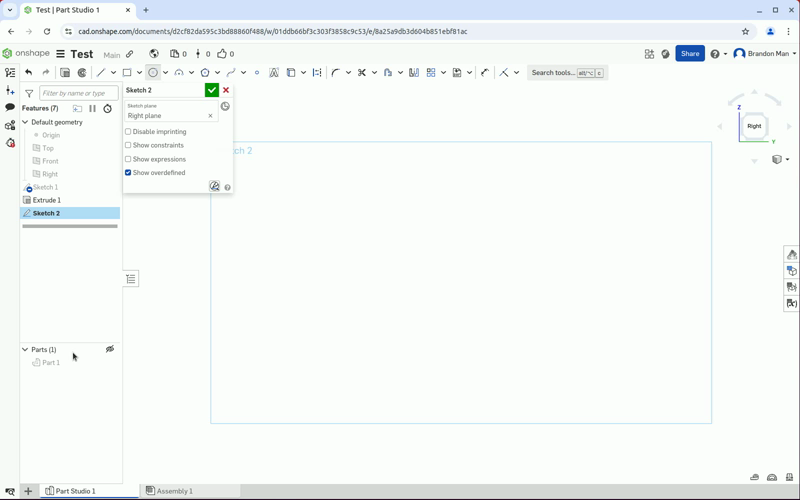
key_down(shift)
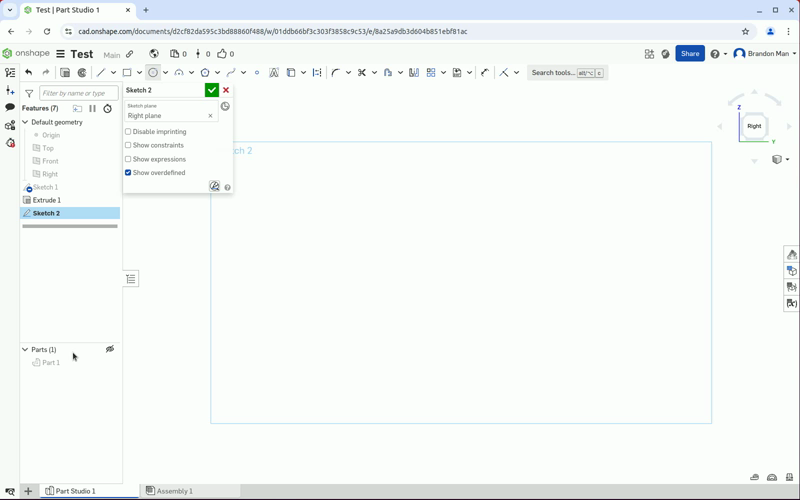
mouse_move(460, 265)
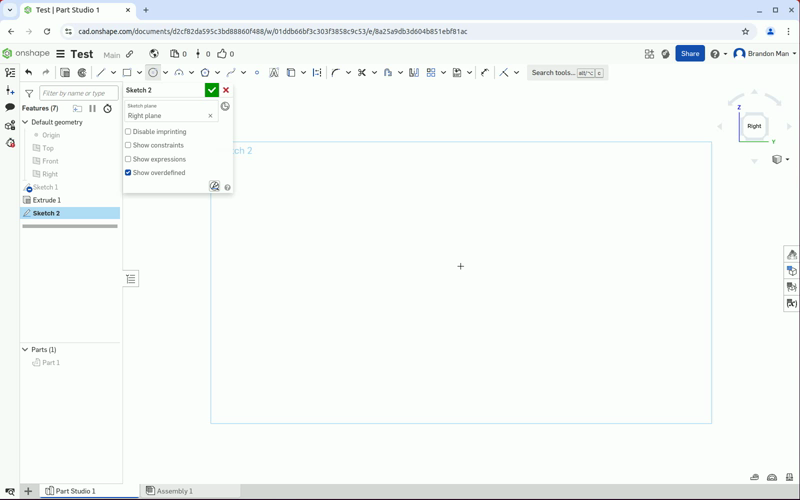
click(460, 265)
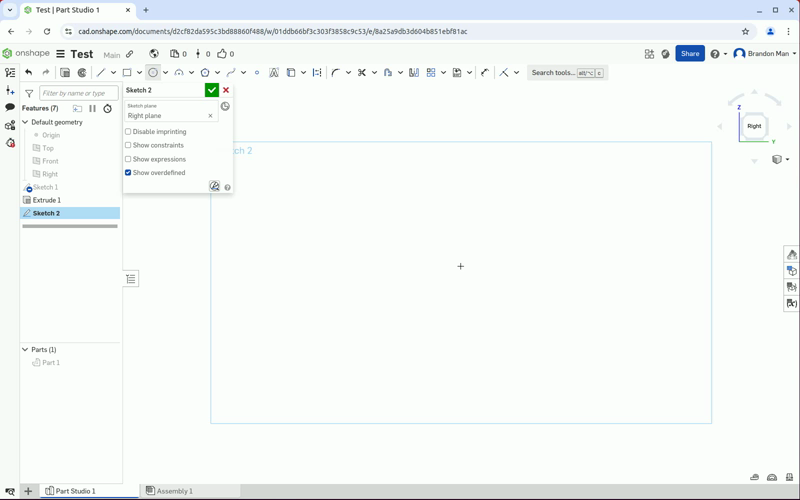
key_up(shift)
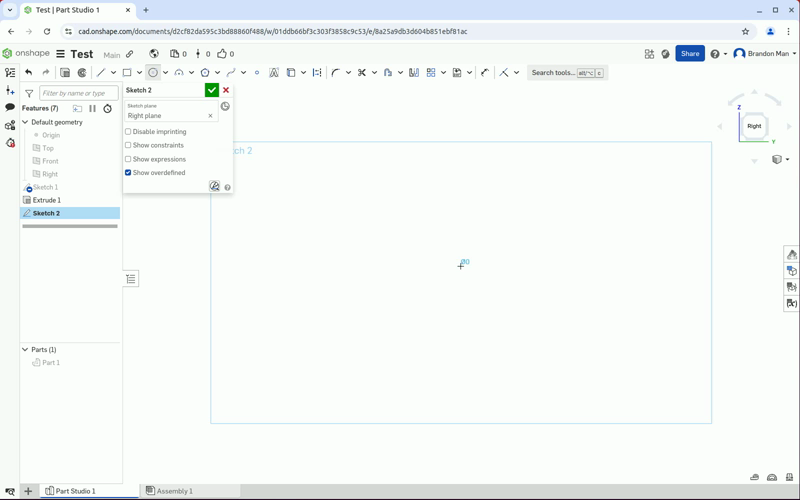
mouse_move(477, 265)
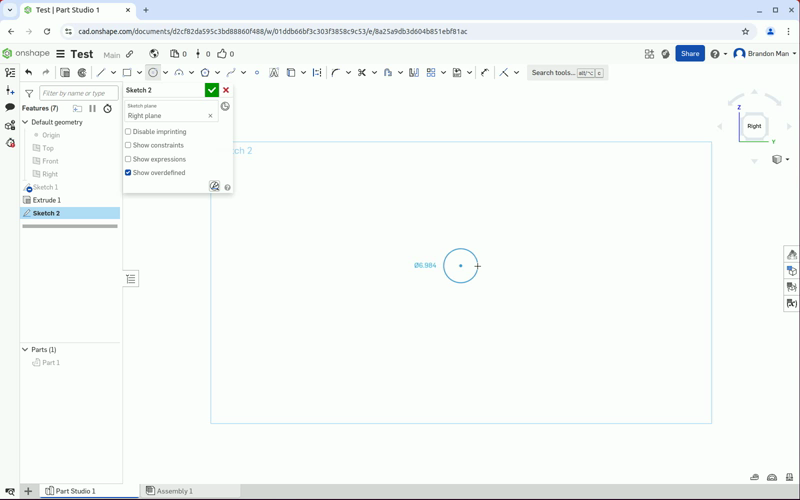
click(477, 265)
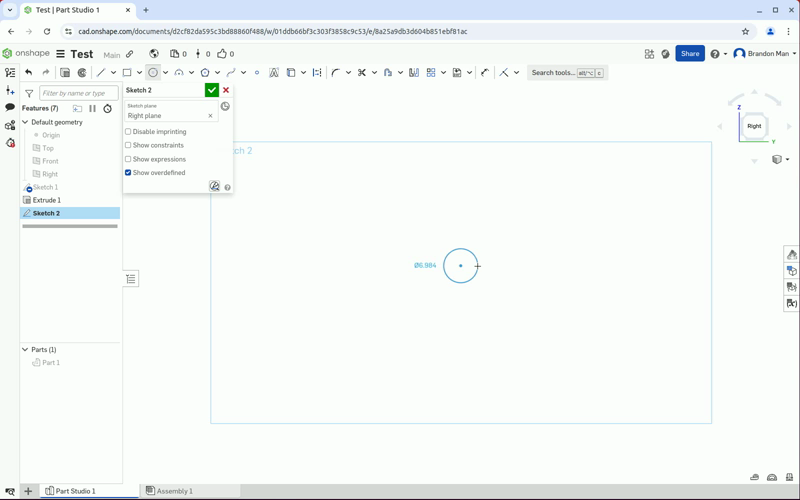
key(esc)
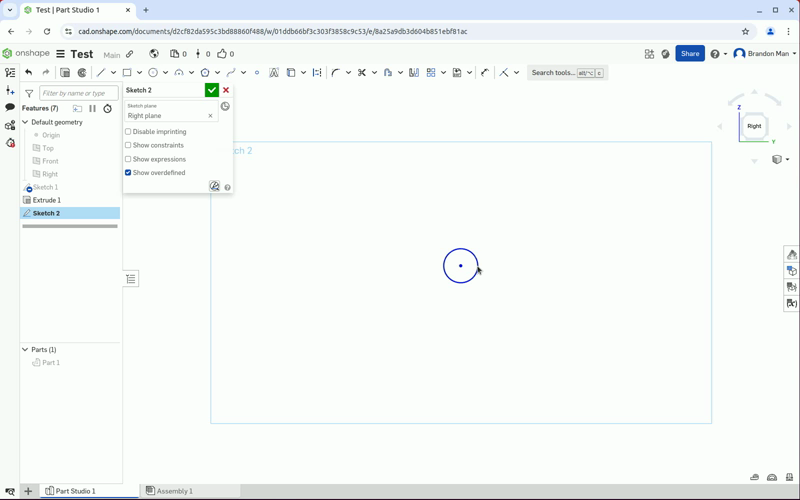
key(c)
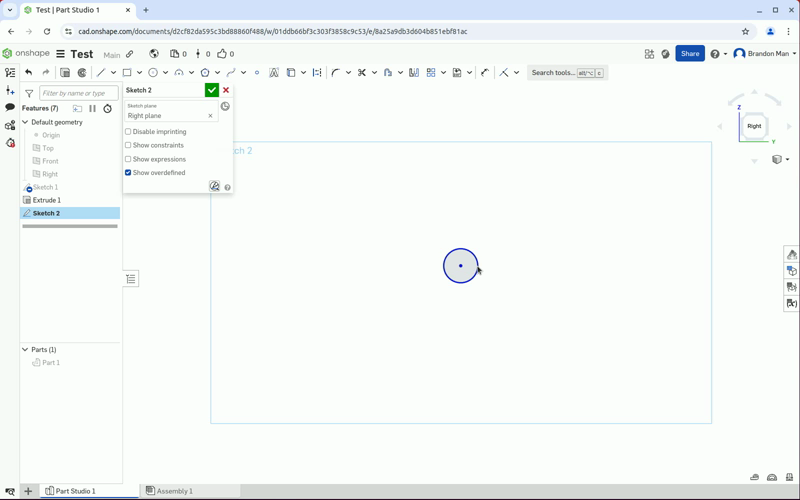
key_down(shift)
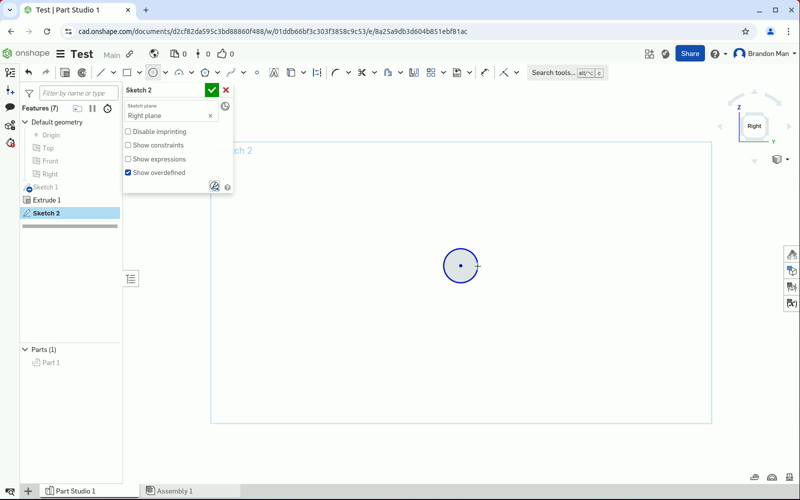
mouse_move(460, 265)
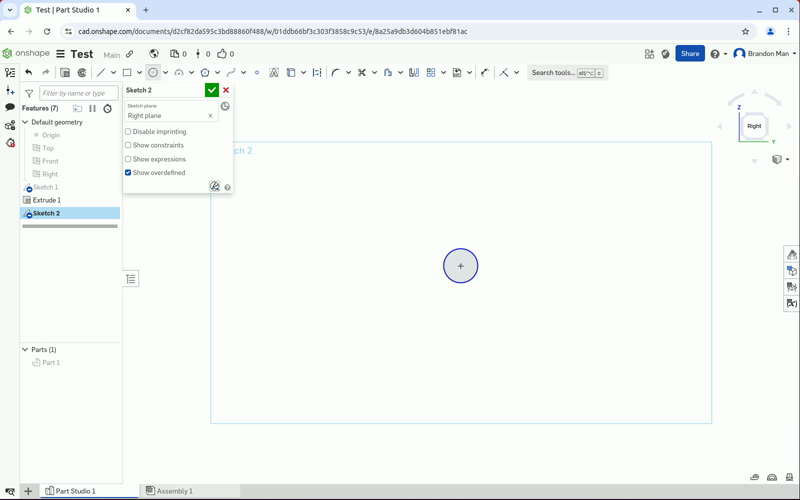
click(460, 265)
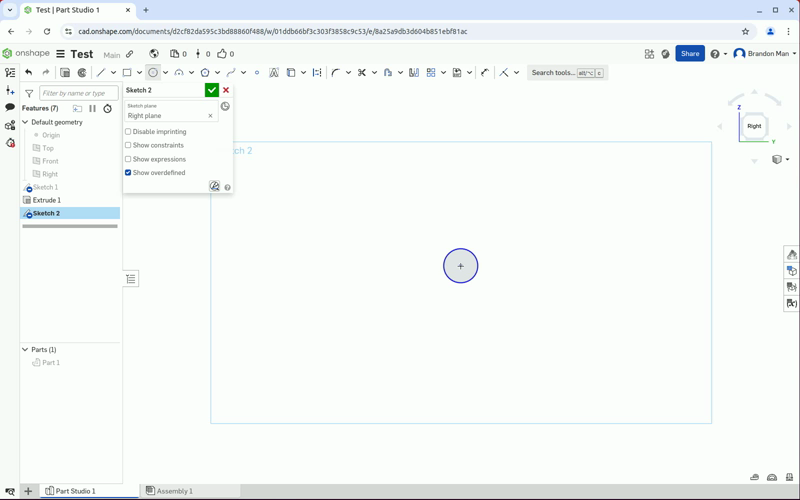
key_up(shift)
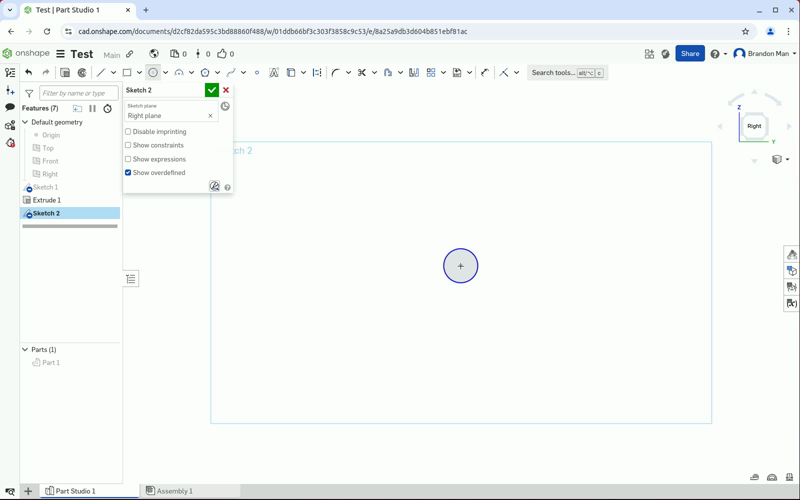
mouse_move(473, 265)
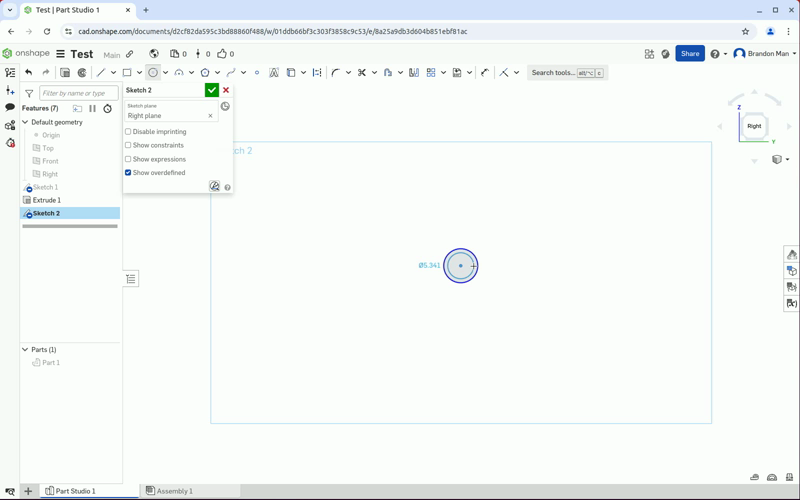
scroll(6)
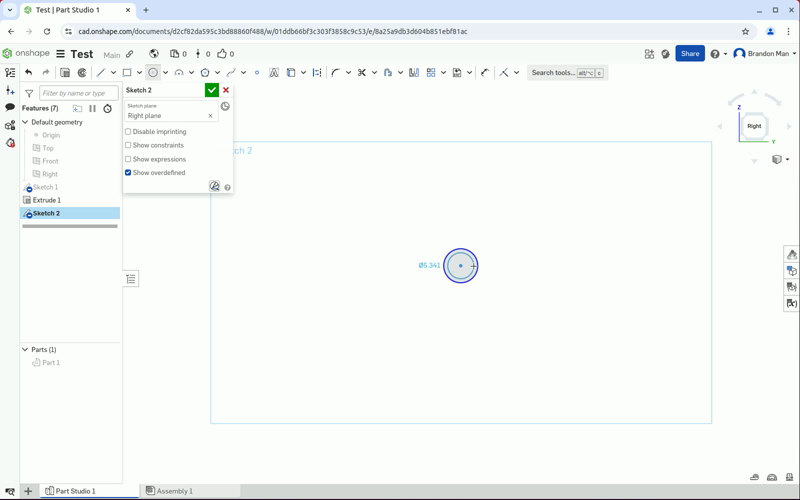
scroll(6)
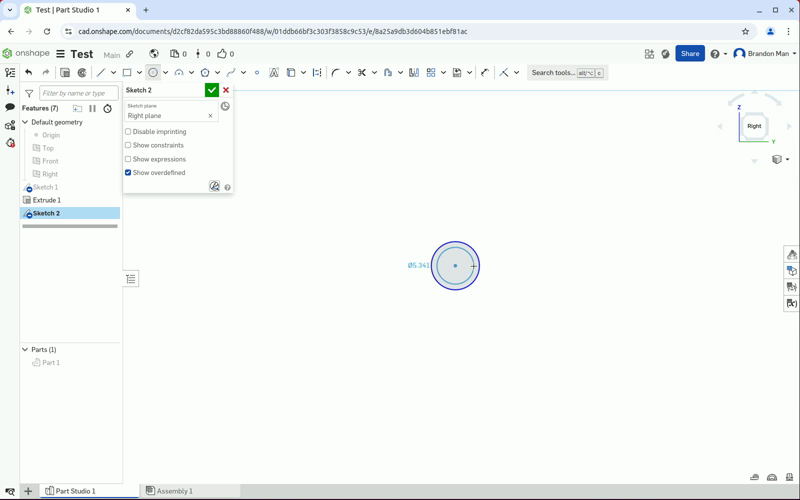
scroll(6)
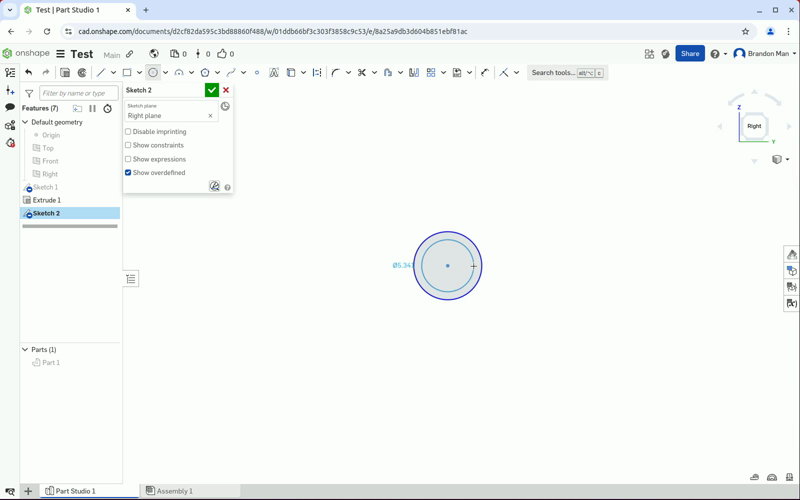
scroll(6)
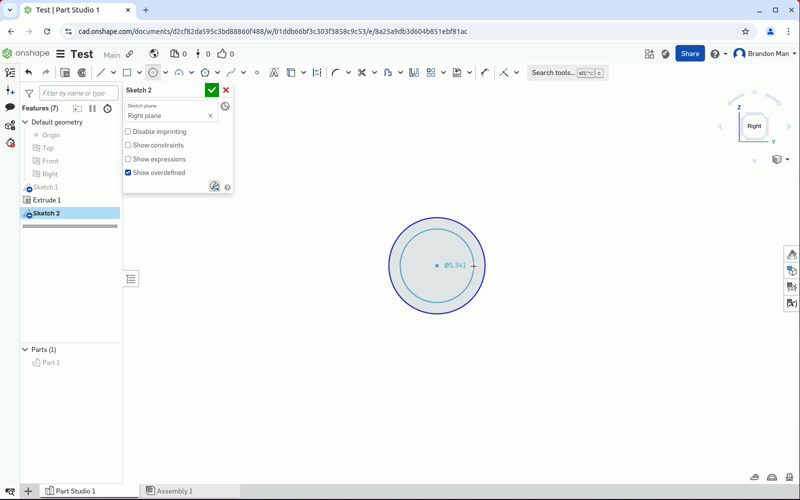
scroll(6)
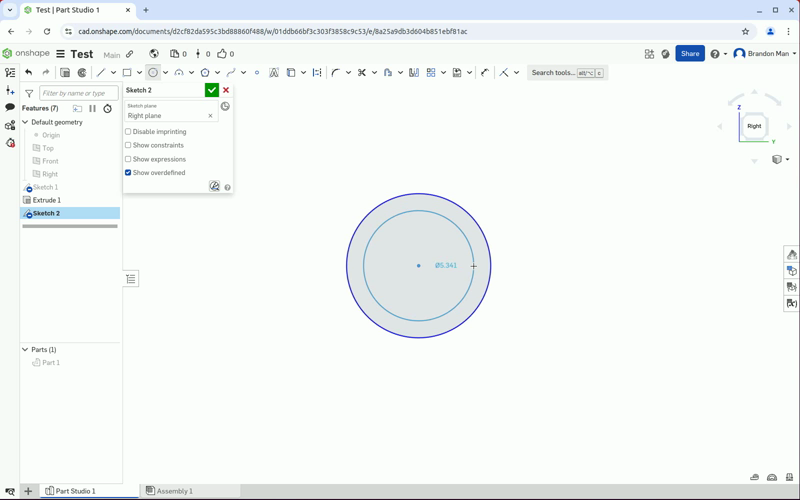
scroll(6)
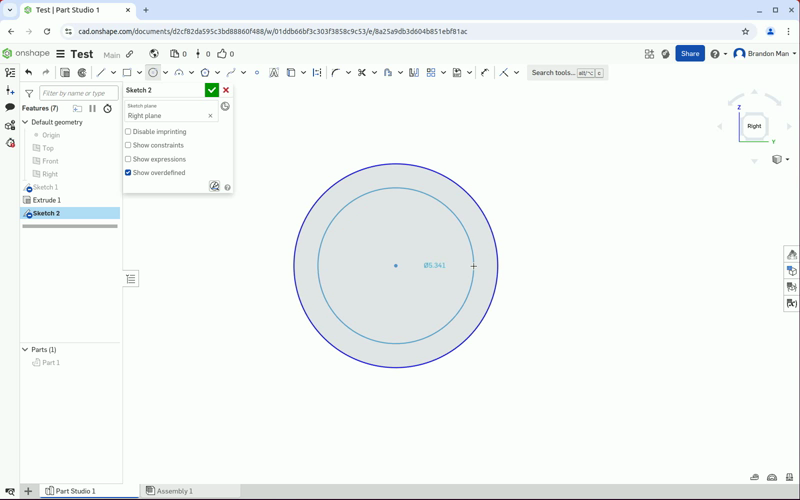
scroll(6)
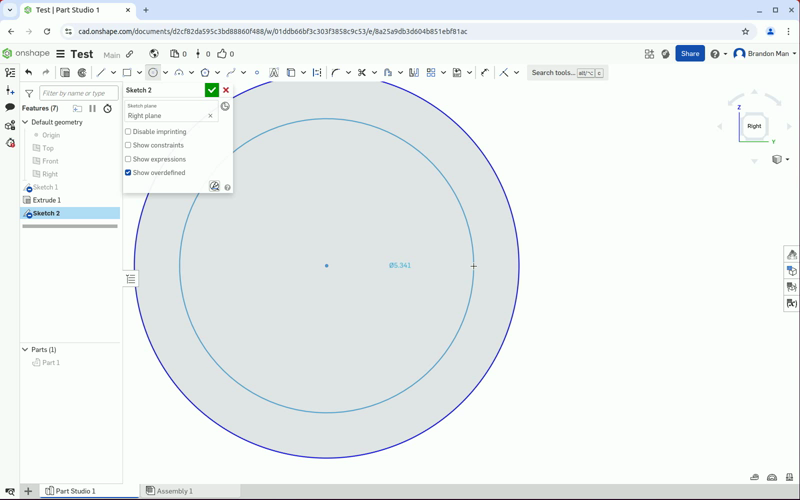
click(473, 265)
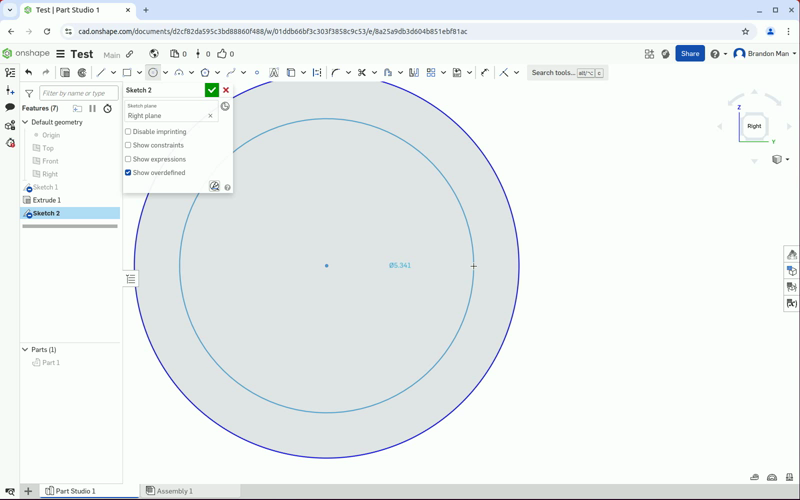
scroll(-6)
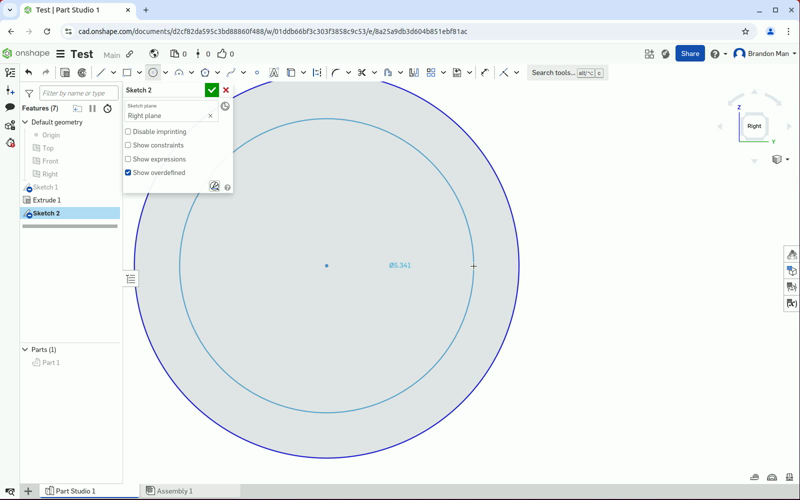
scroll(-6)
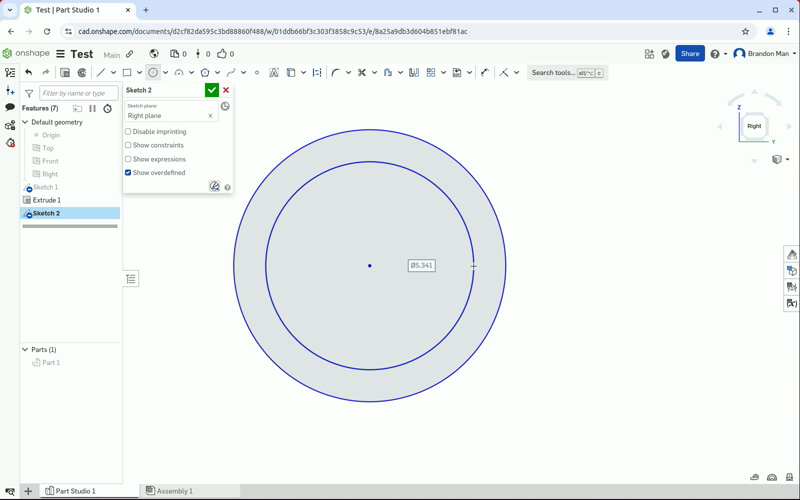
scroll(-6)
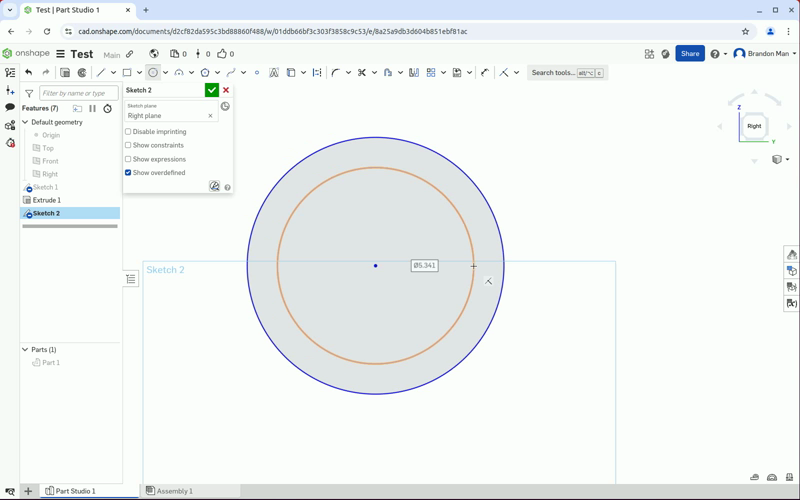
scroll(-6)
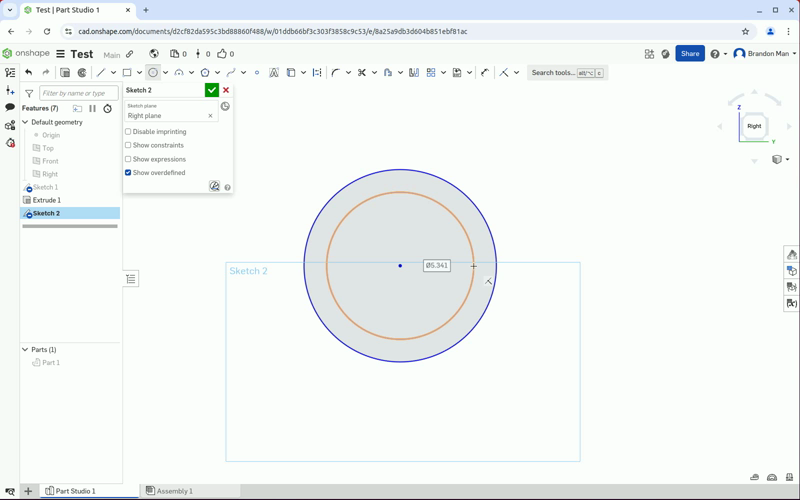
scroll(-6)
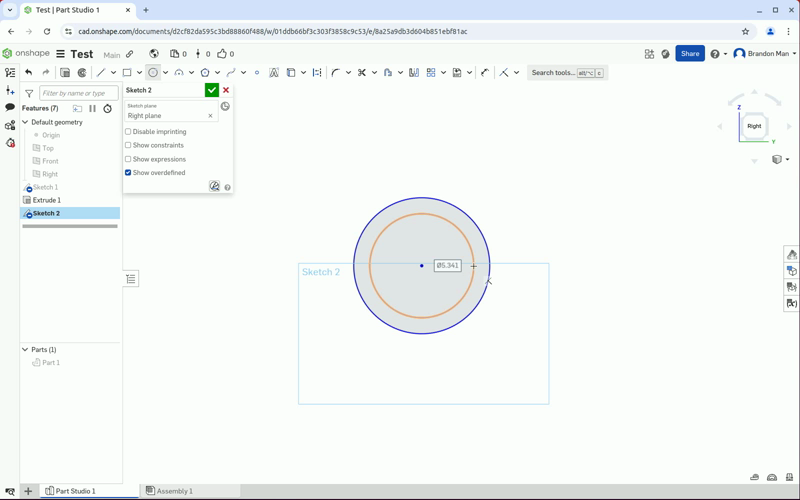
scroll(-6)
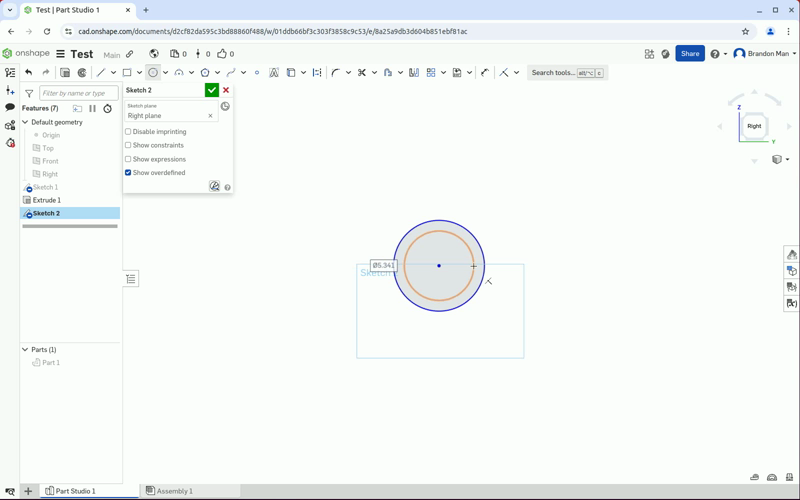
scroll(-6)
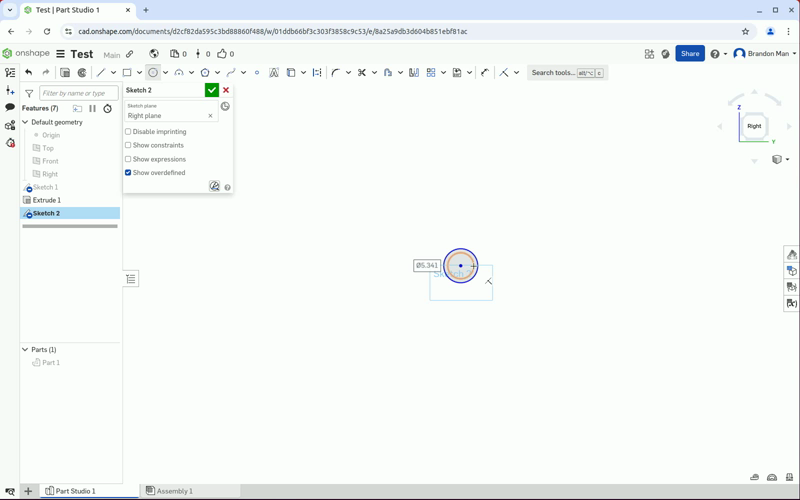
key(esc)
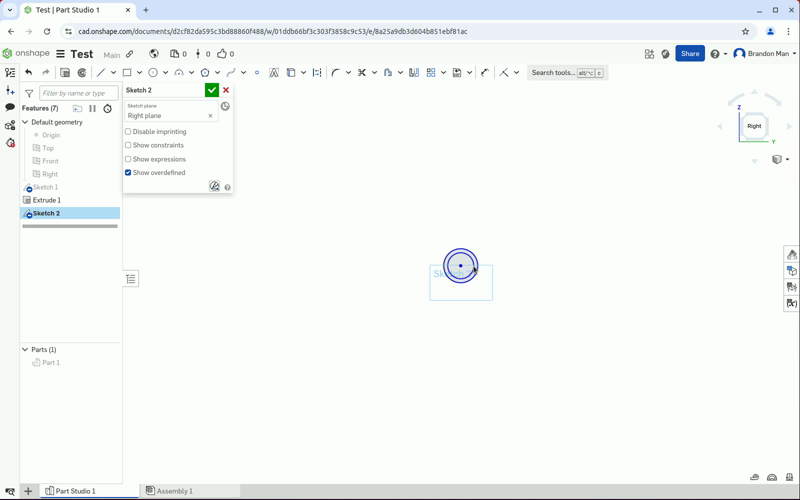
mouse_move(476, 269)
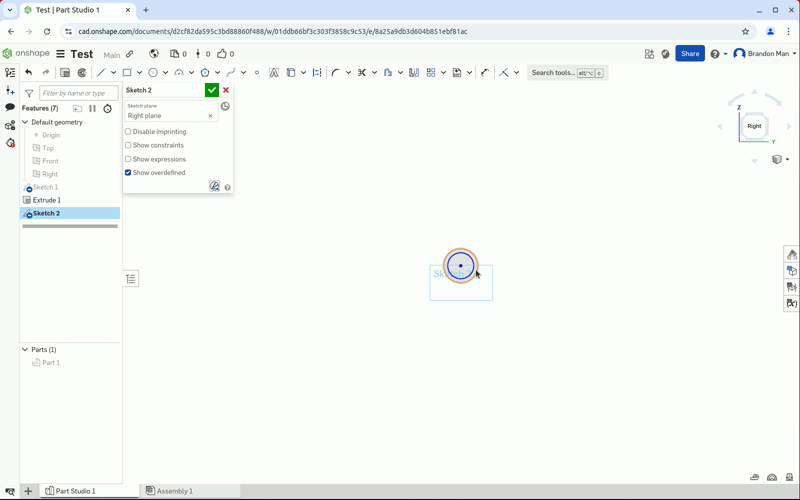
scroll(6)
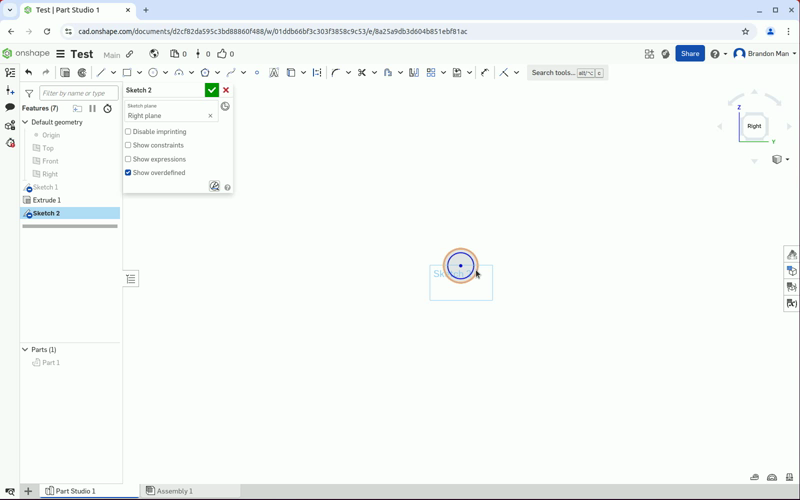
scroll(6)
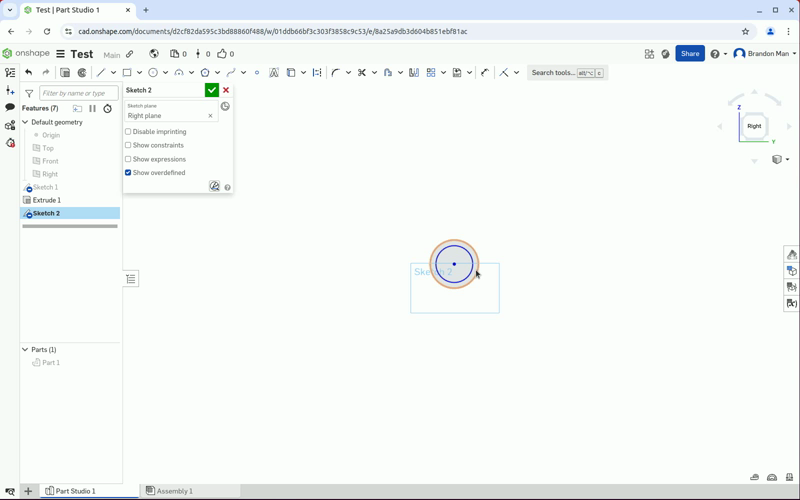
scroll(6)
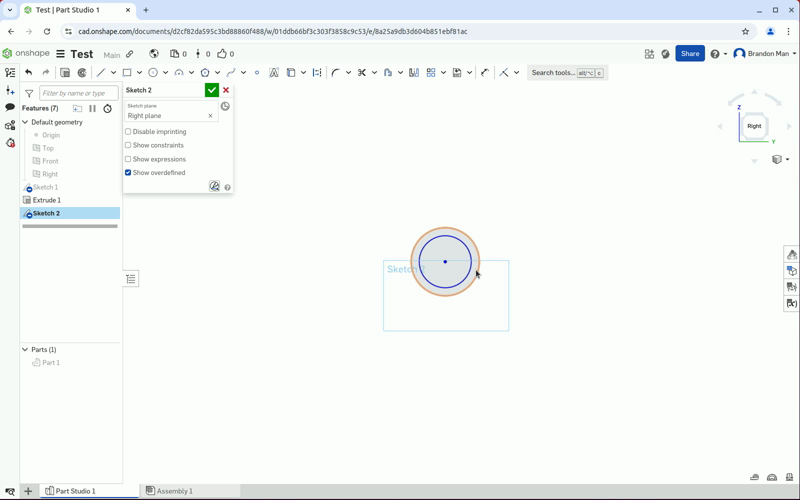
scroll(6)
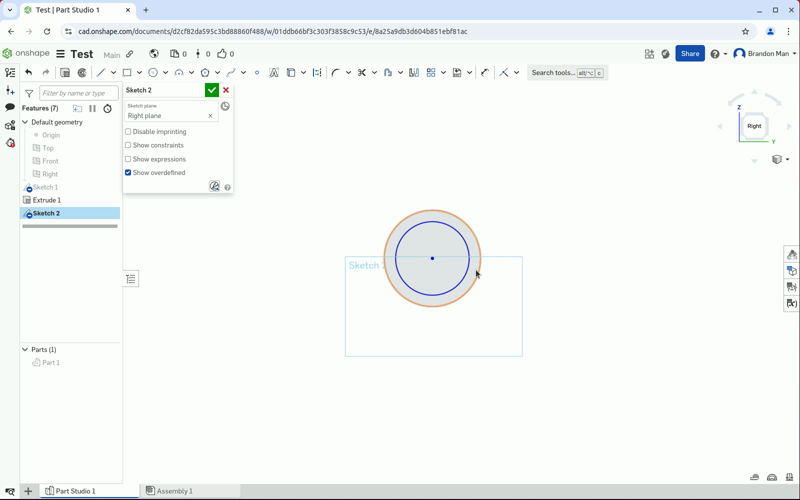
scroll(6)
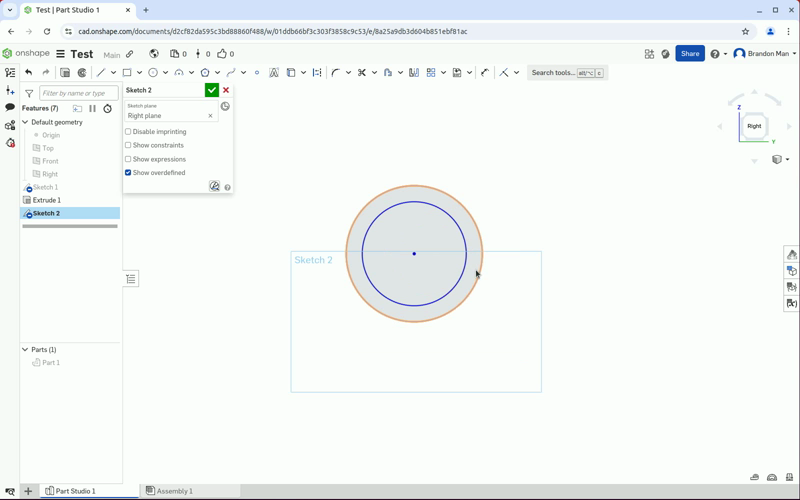
scroll(6)
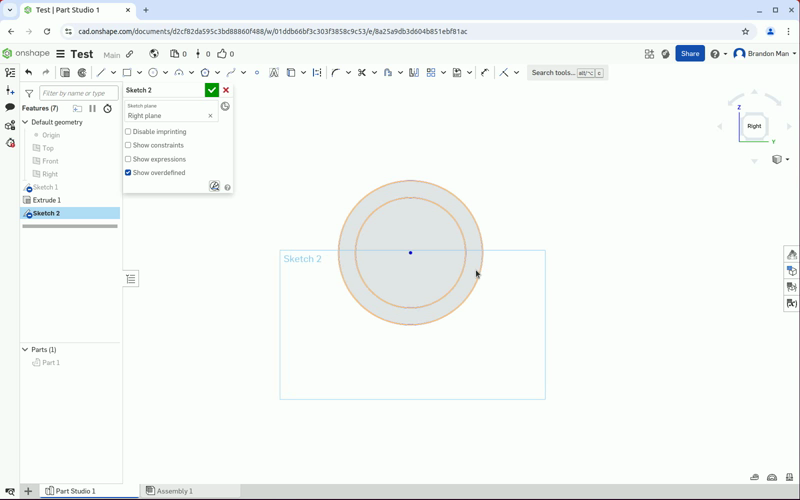
scroll(6)
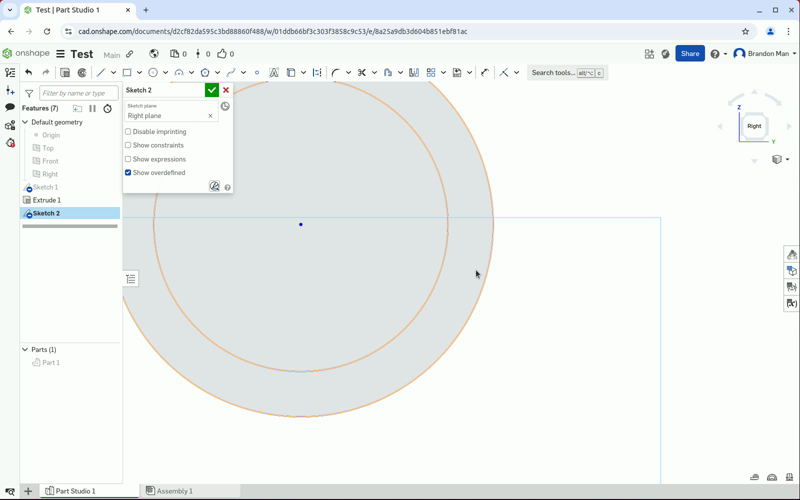
click(476, 269)
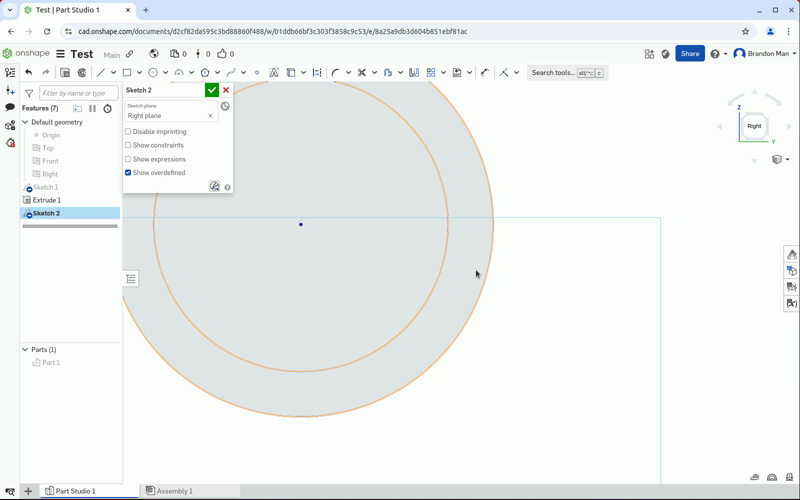
scroll(-6)
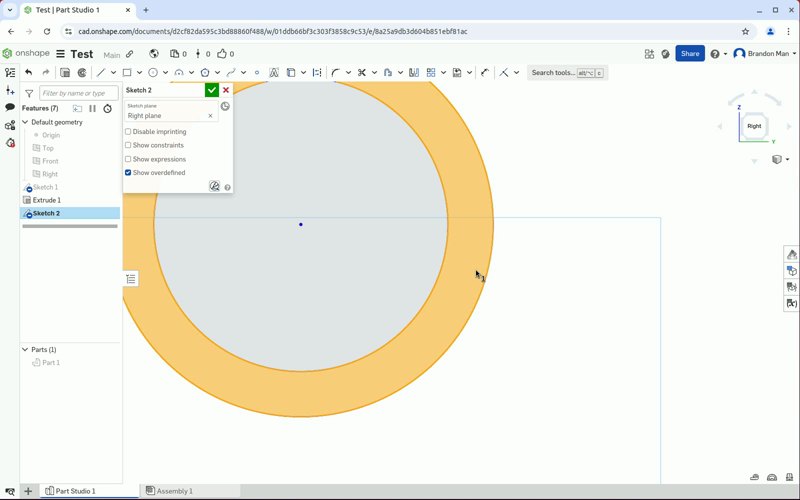
scroll(-6)
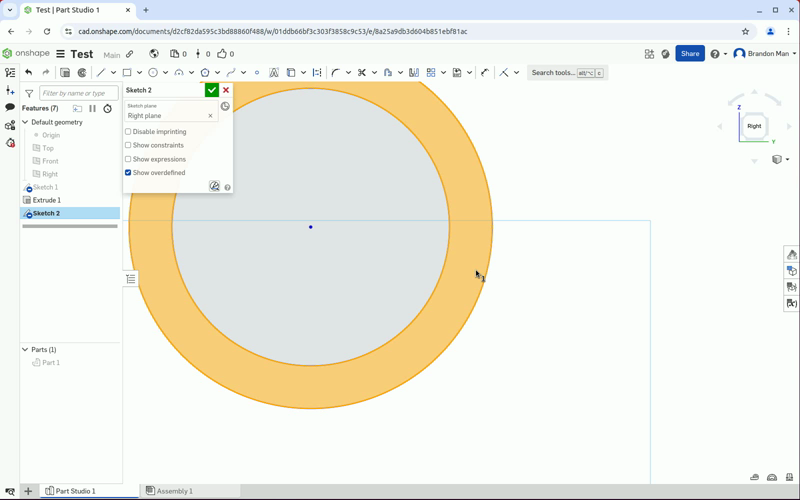
scroll(-6)
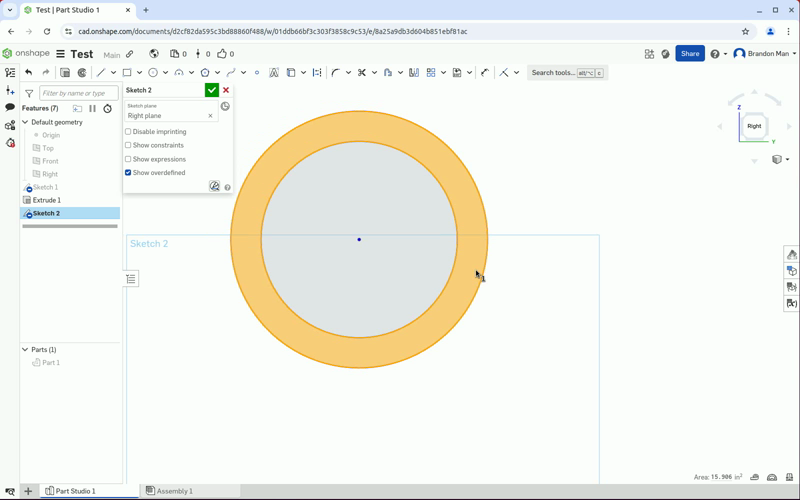
scroll(-6)
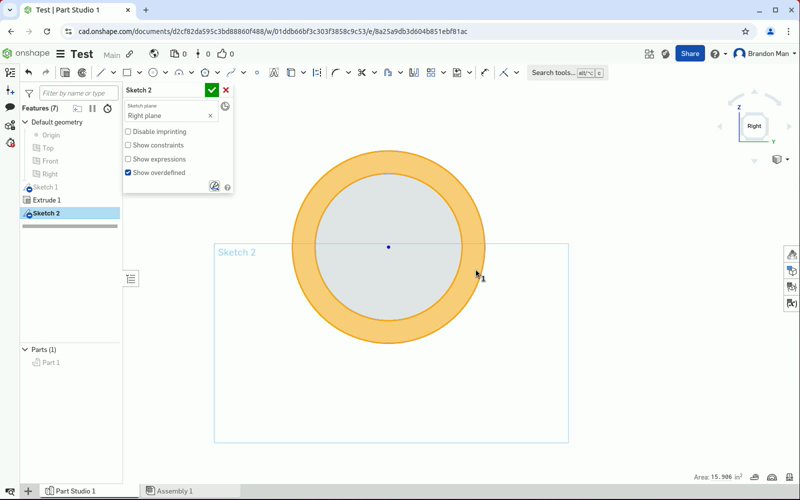
scroll(-6)
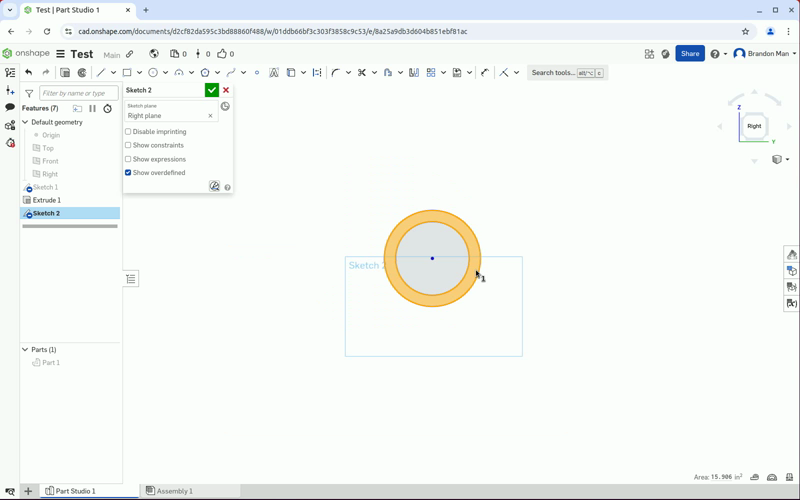
scroll(-6)
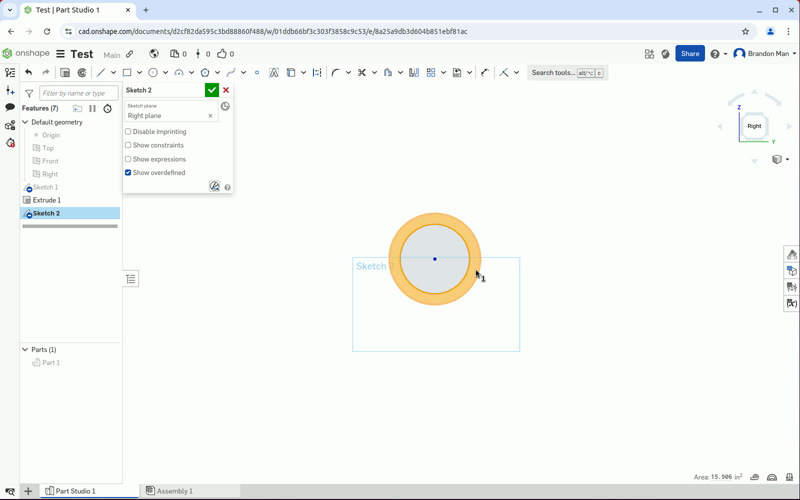
scroll(-6)
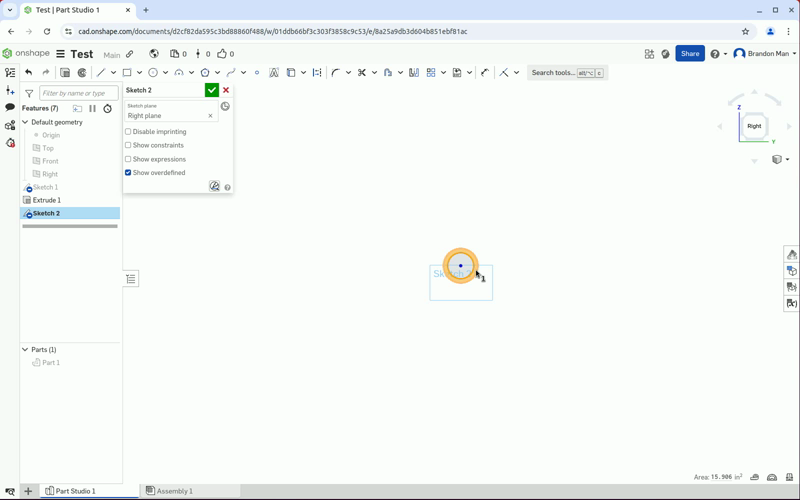
mouse_move(73, 352)
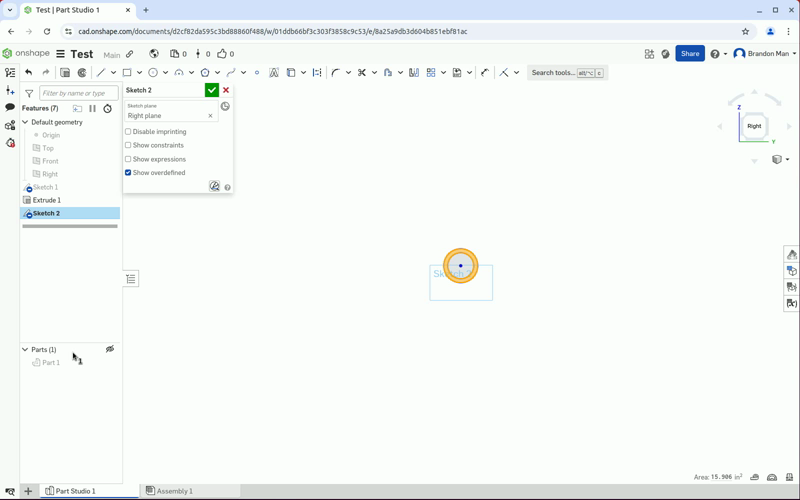
key(shift+y)
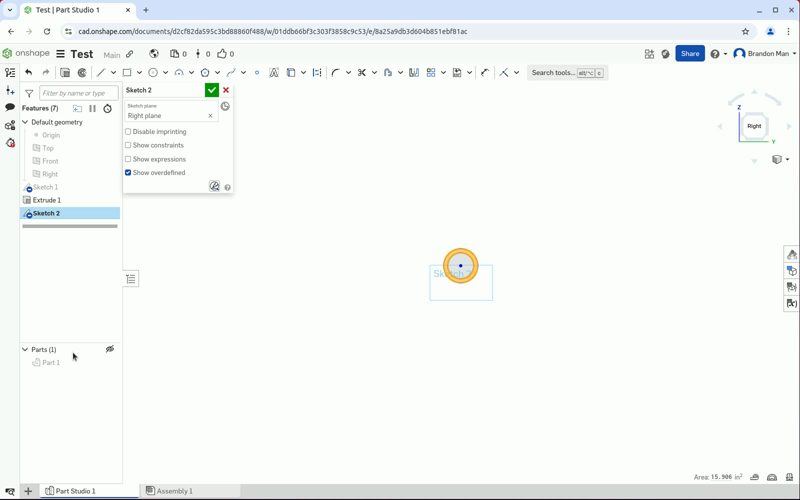
key(shift+e)
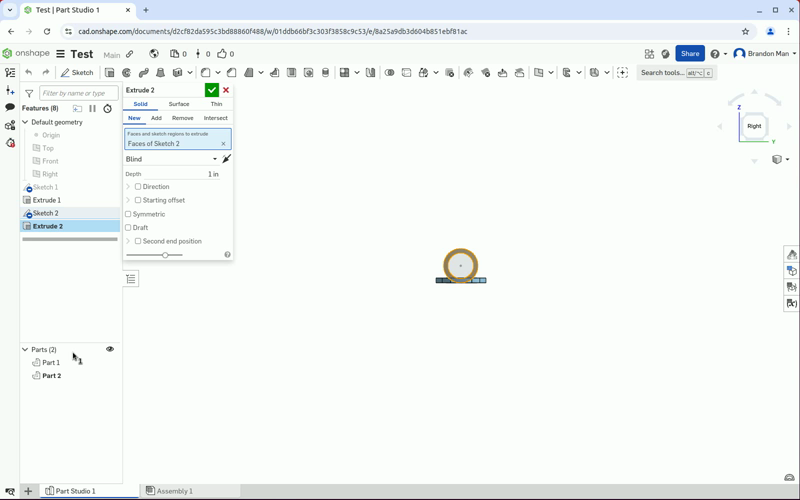
mouse_move(143, 106)
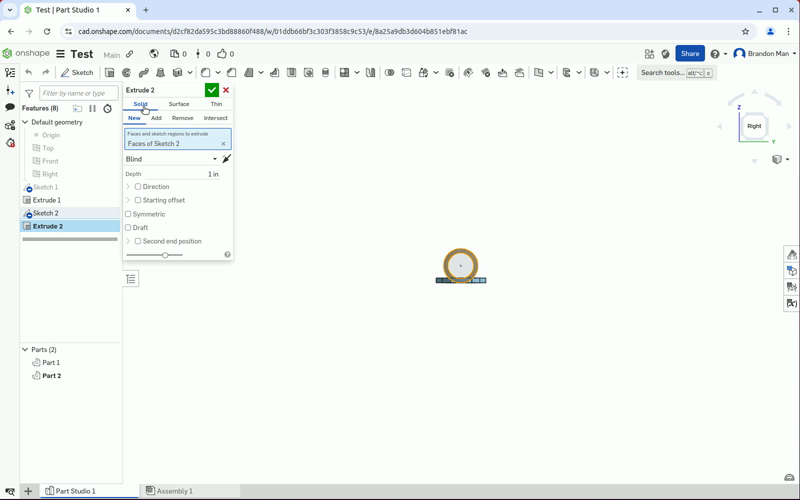
click(143, 106)
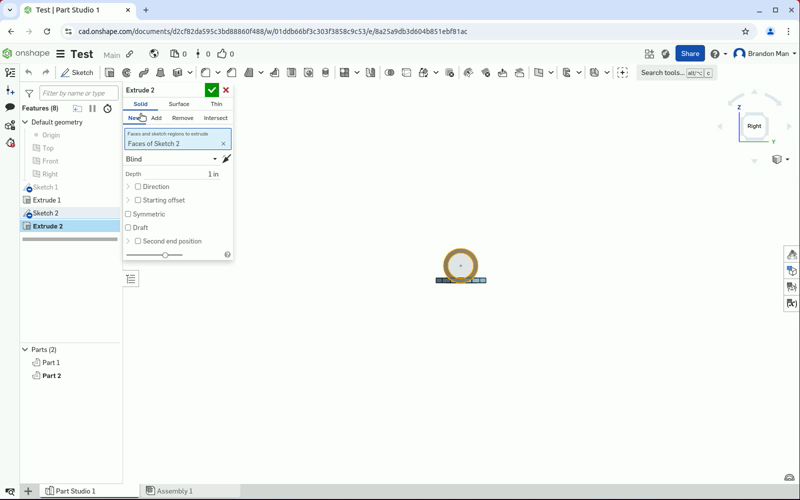
mouse_move(137, 120)
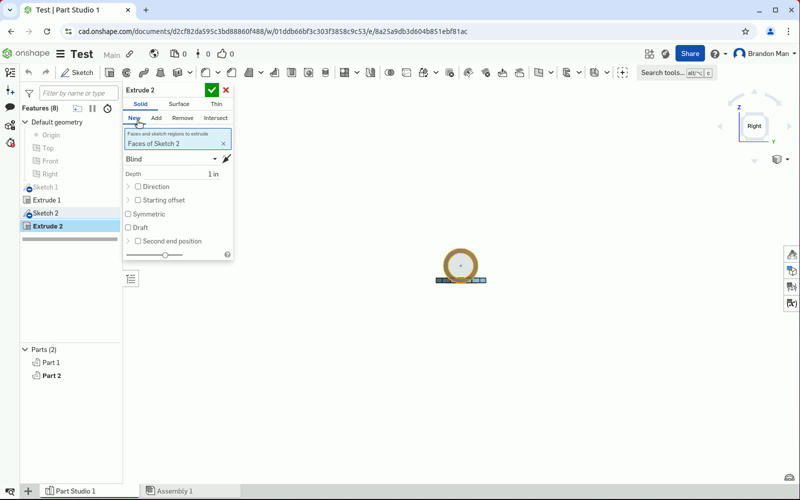
click(137, 120)
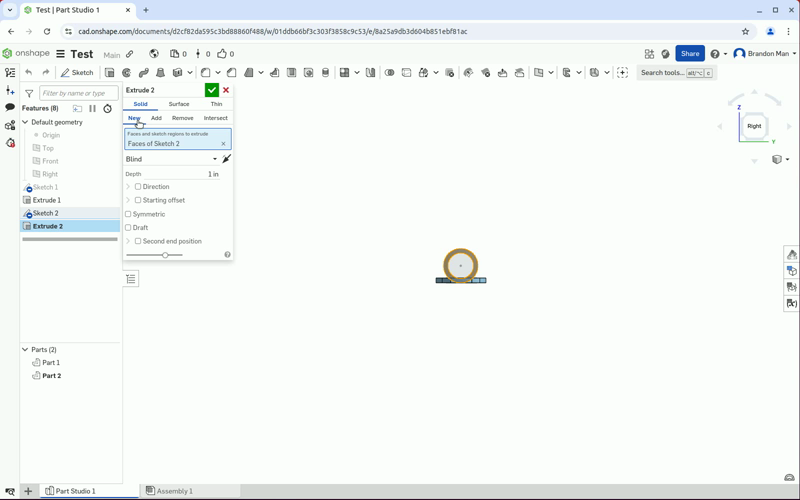
key(tab, 4)
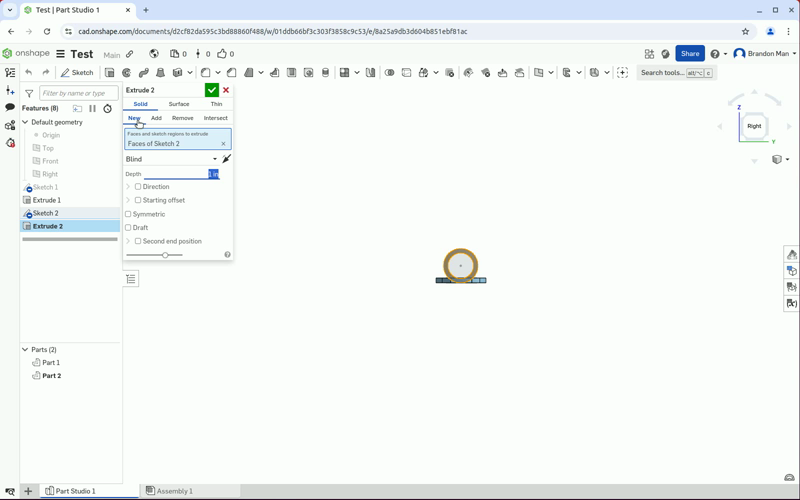
text(23.108)
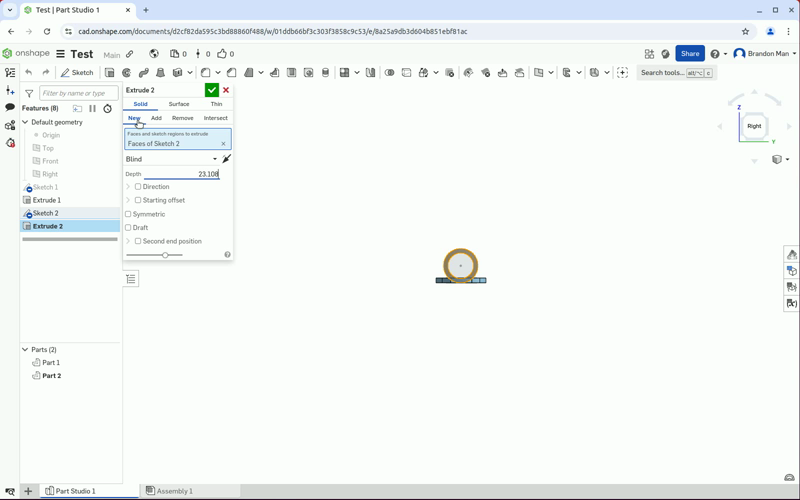
key(tab, 3)
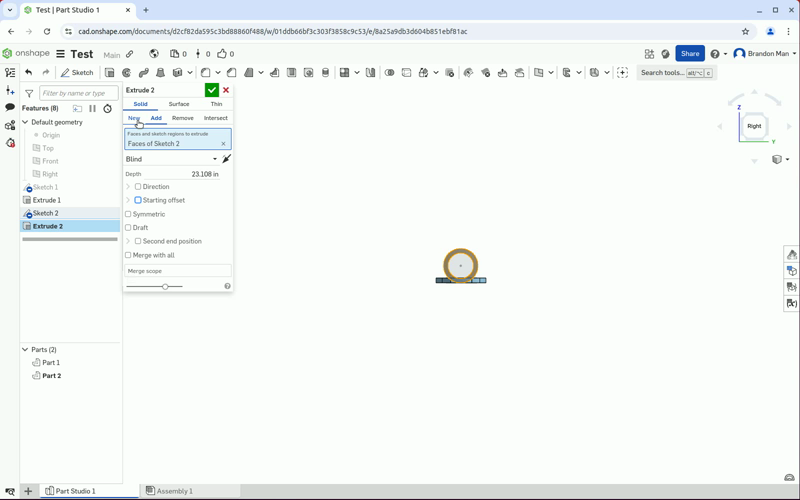
key(tab, 2)
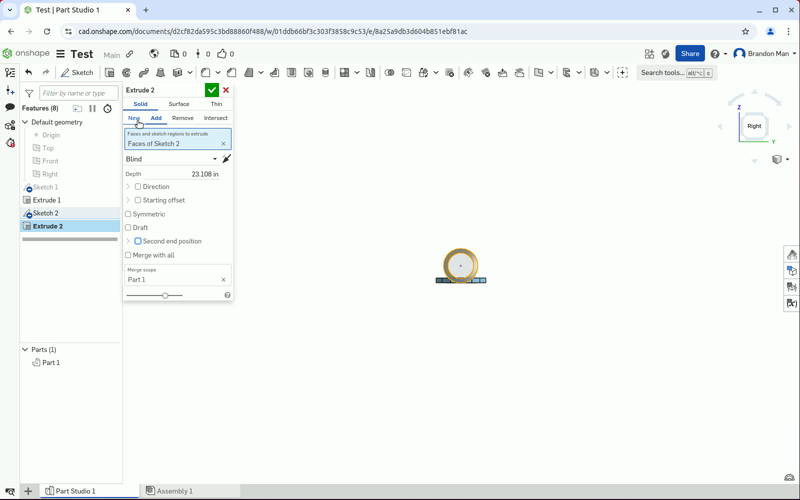
key(space)
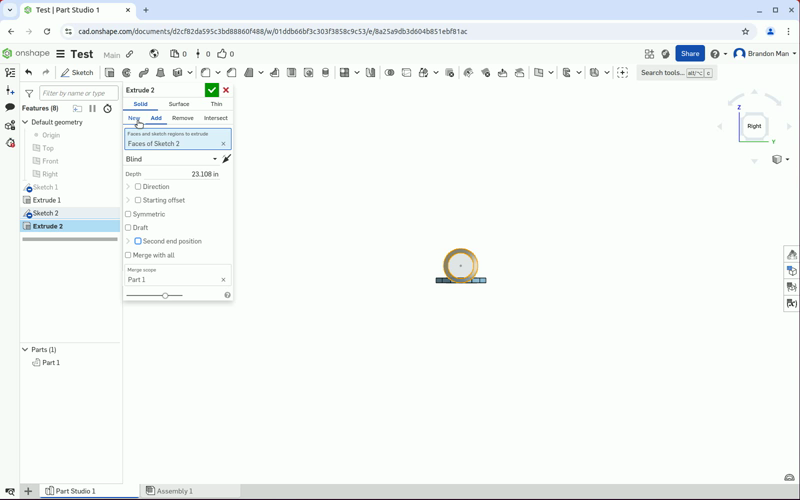
key(tab, 3)
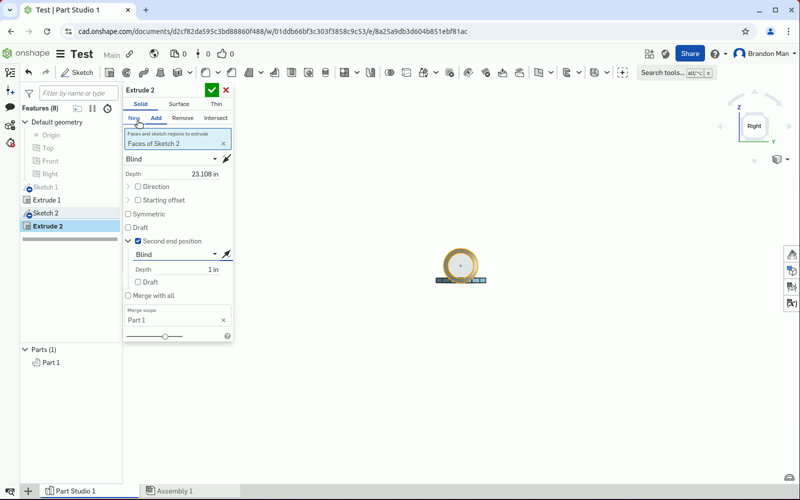
text(7.703)
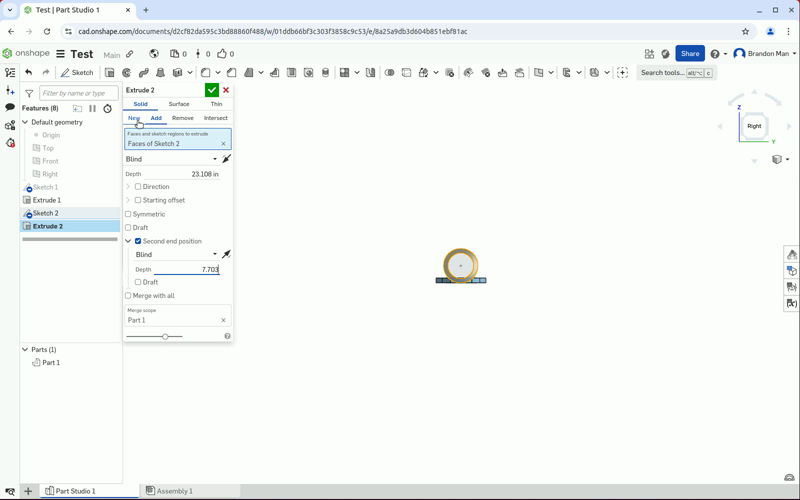
key(enter)
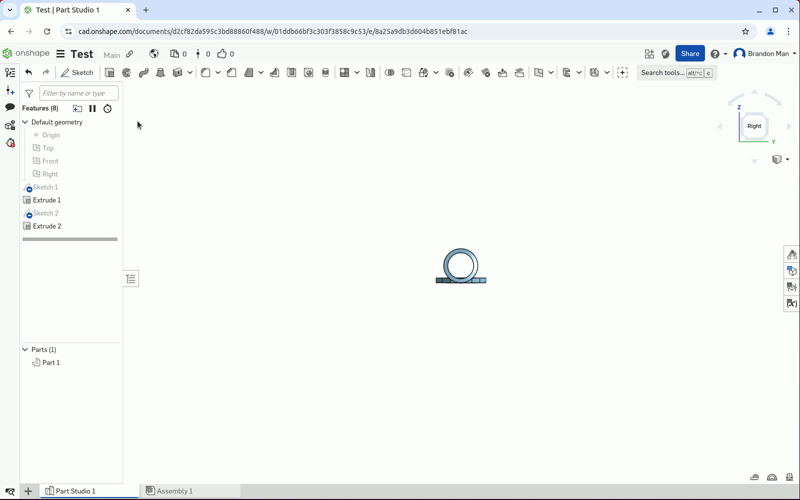
key(shift+h)
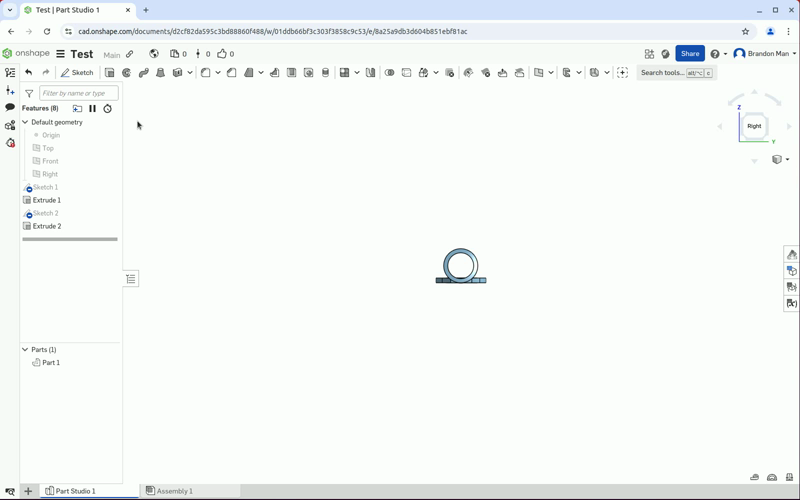
key(shift+h)
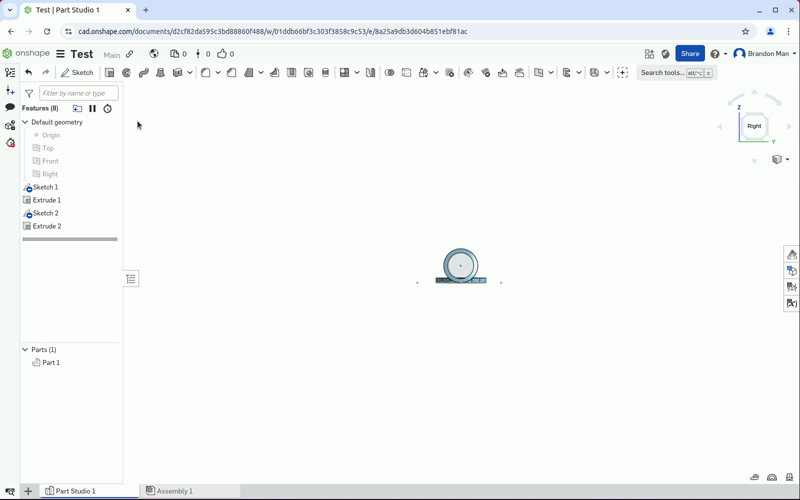
key(shift+7)
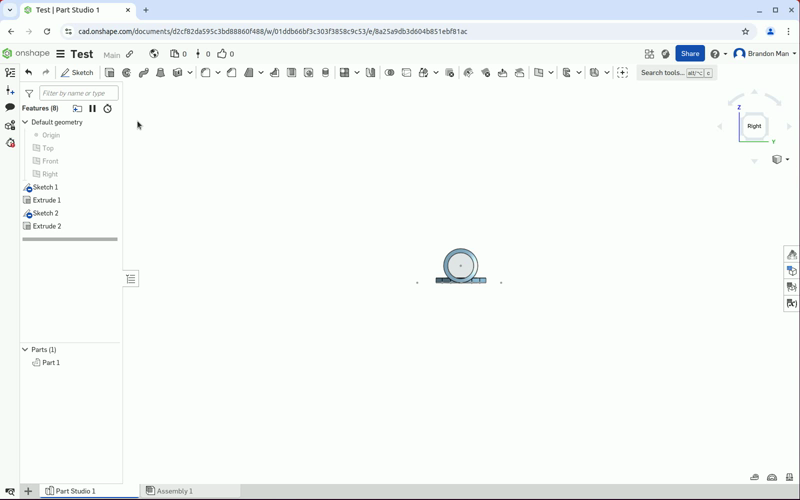
key(right, 2)
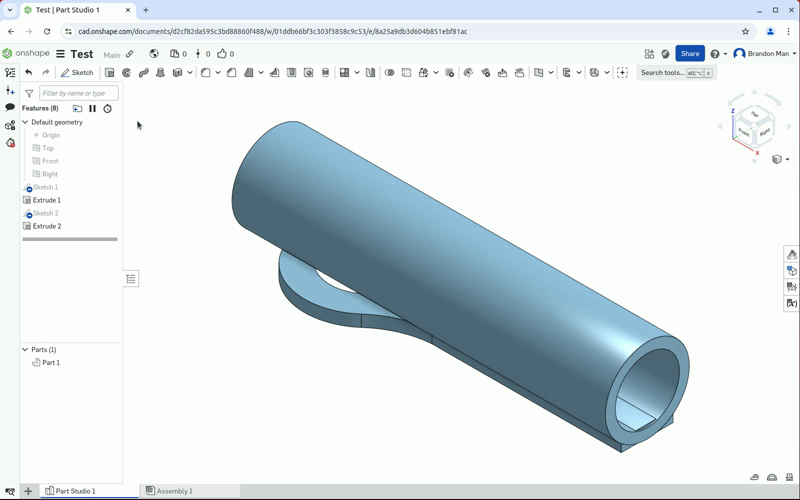
key(down, 2)
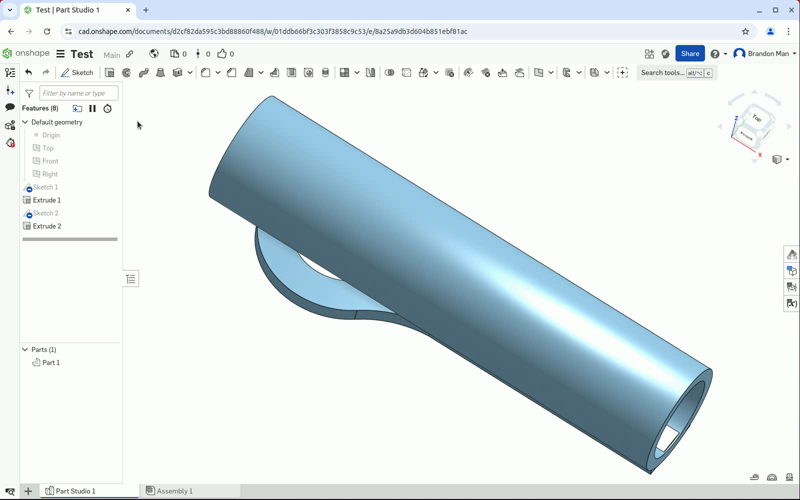
key(up, 2)
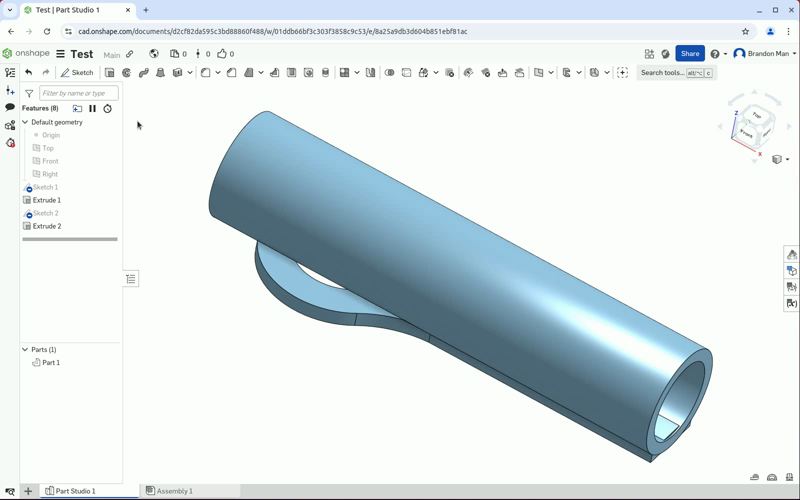
key(left, 2)
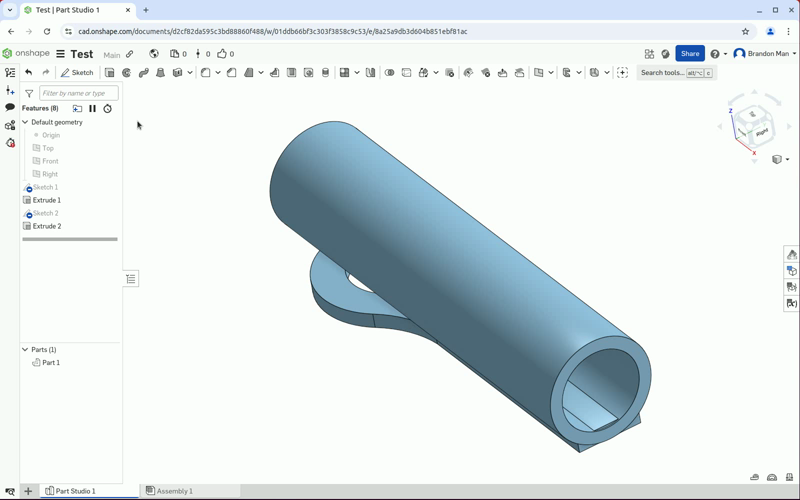
mouse_move(73, 189)
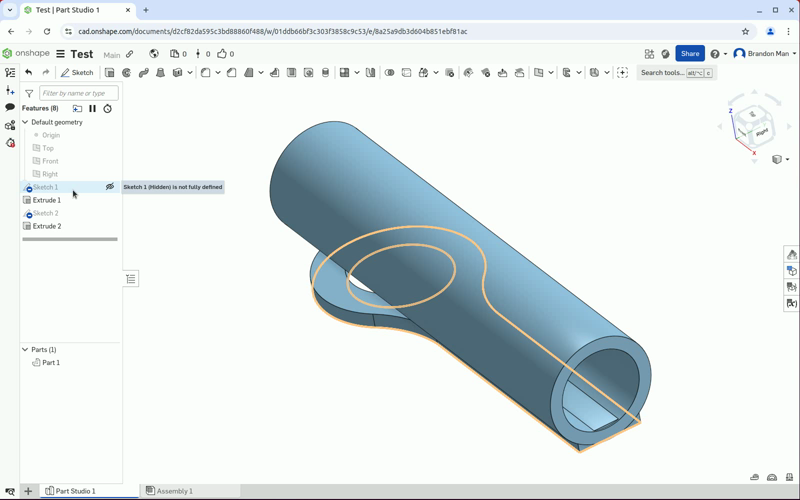
click(73, 189)